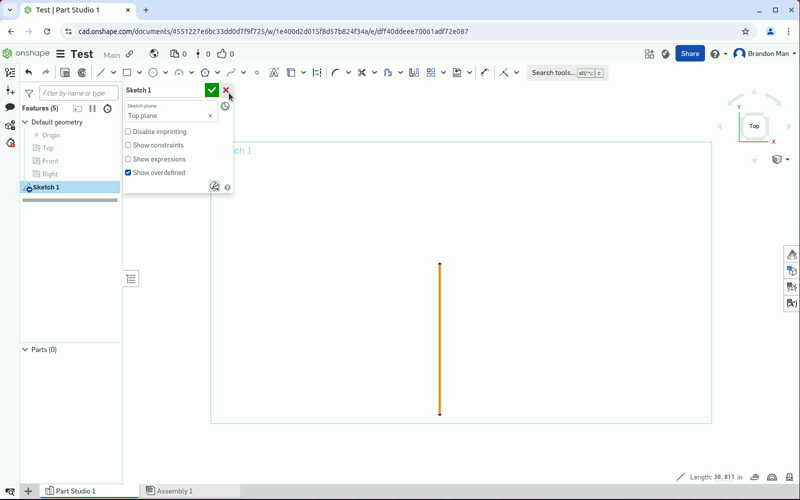
key(shift+h)
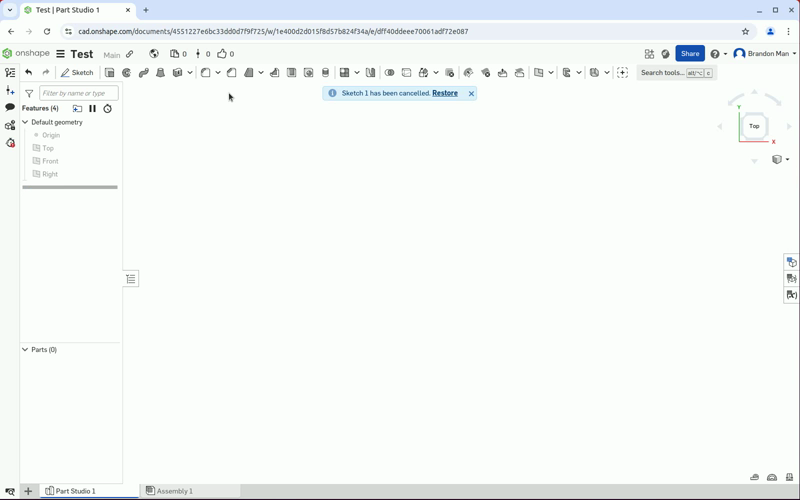
mouse_move(73, 352)
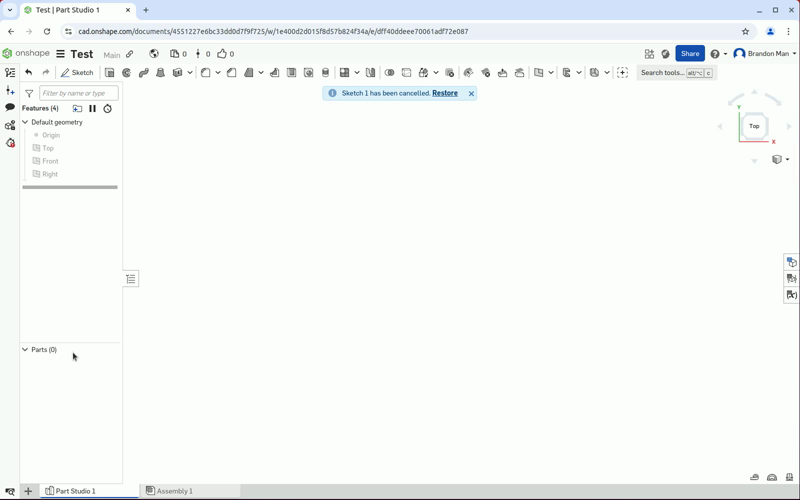
key(y)
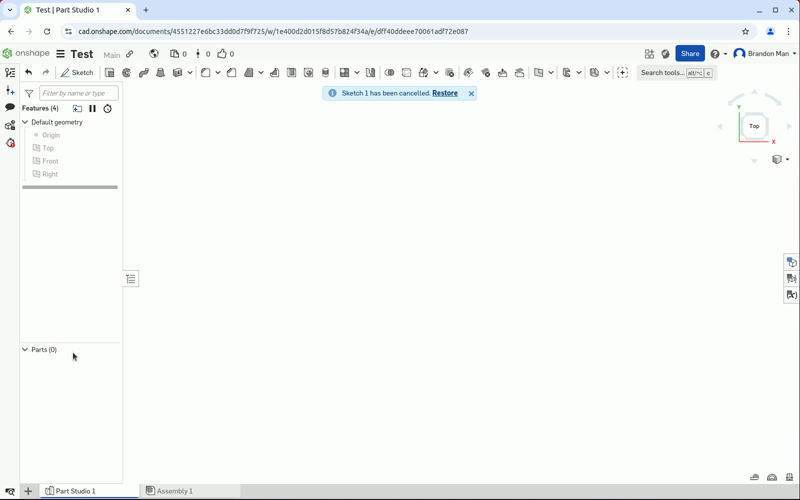
key(shift+p)
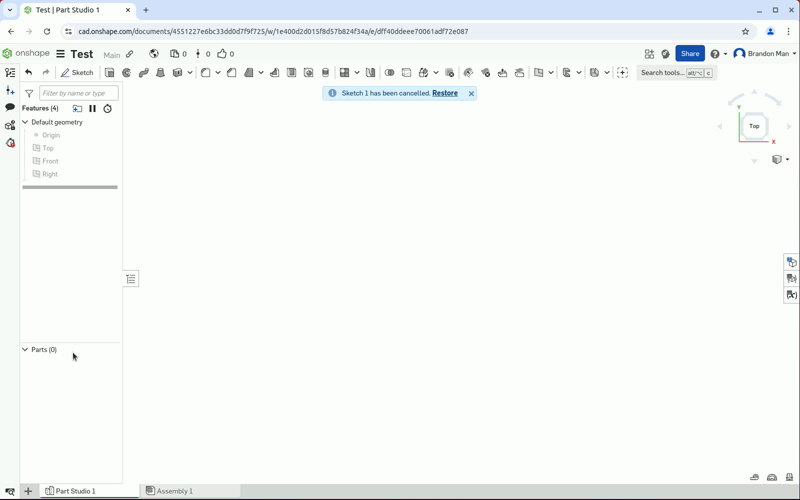
key(space)
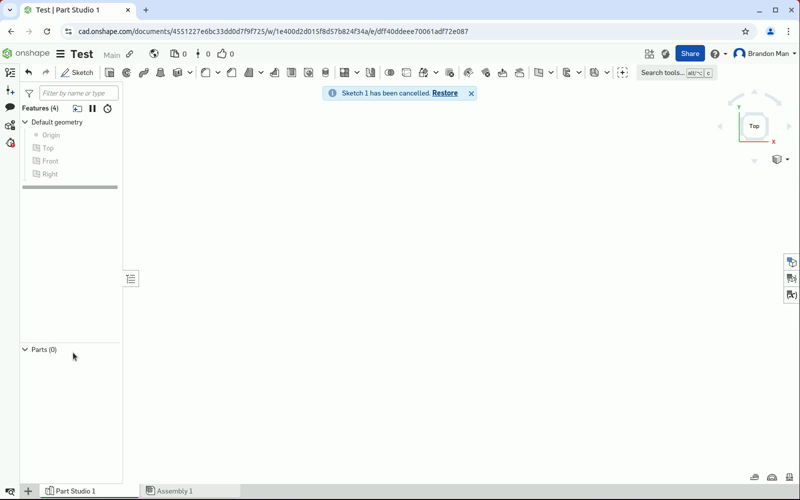
key_down(shift)
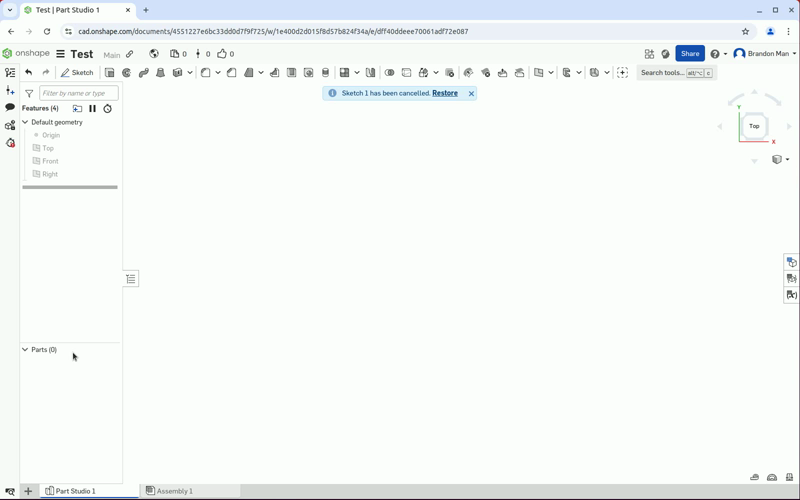
key(up)
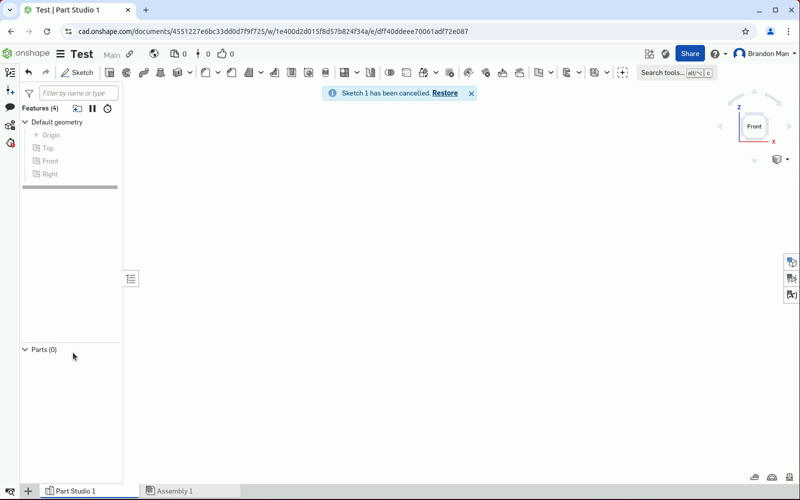
key_up(shift)
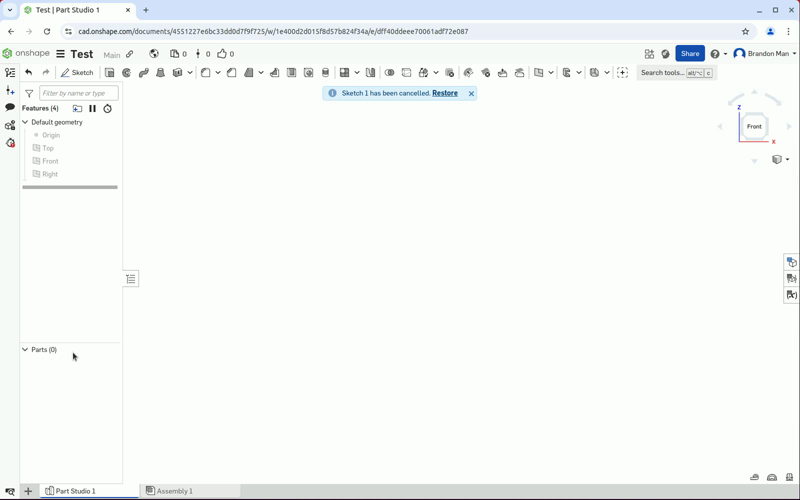
mouse_move(73, 352)
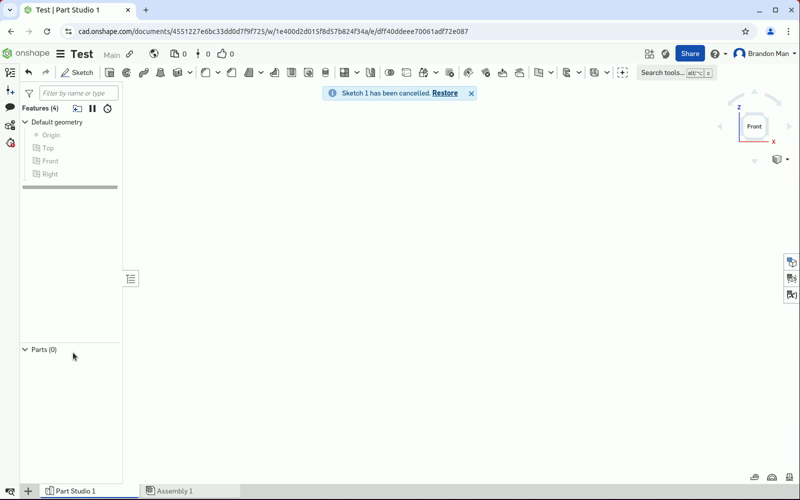
key(shift+y)
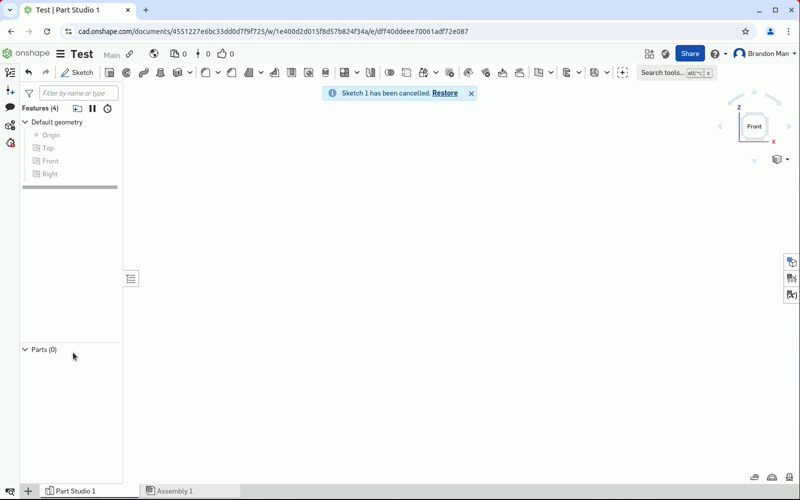
key(shift+s)
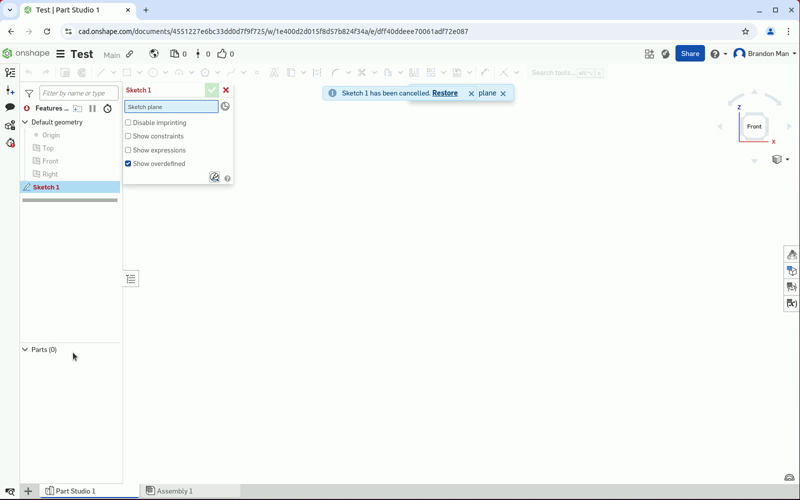
mouse_move(73, 163)
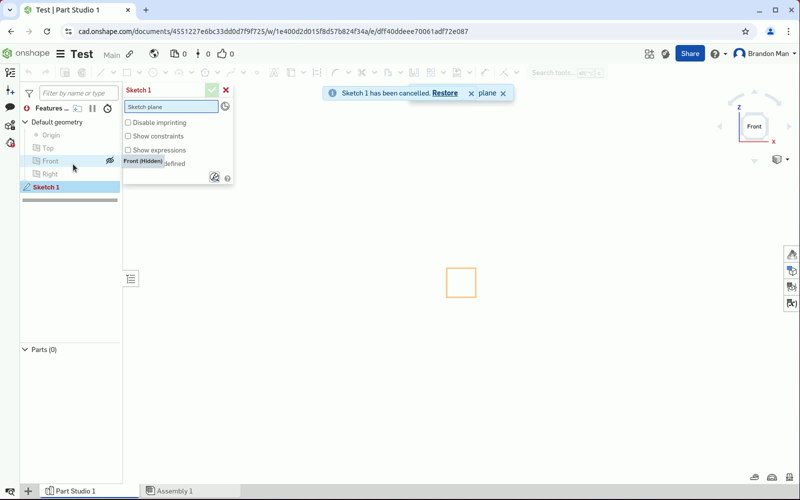
click(73, 163)
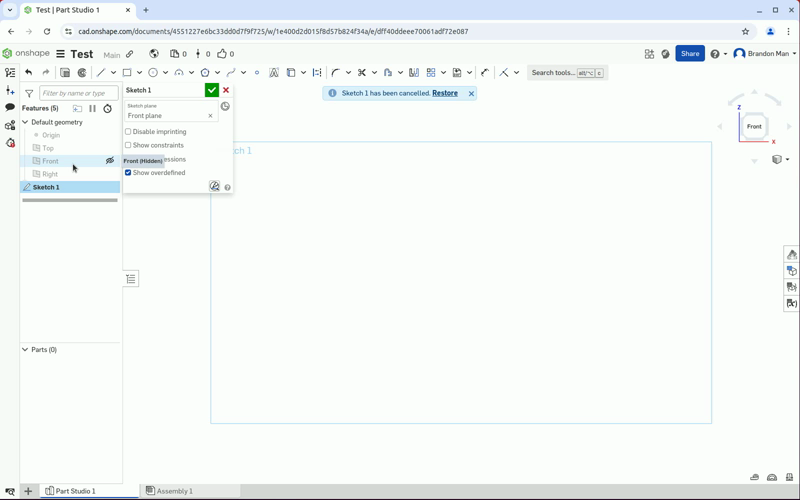
mouse_move(73, 352)
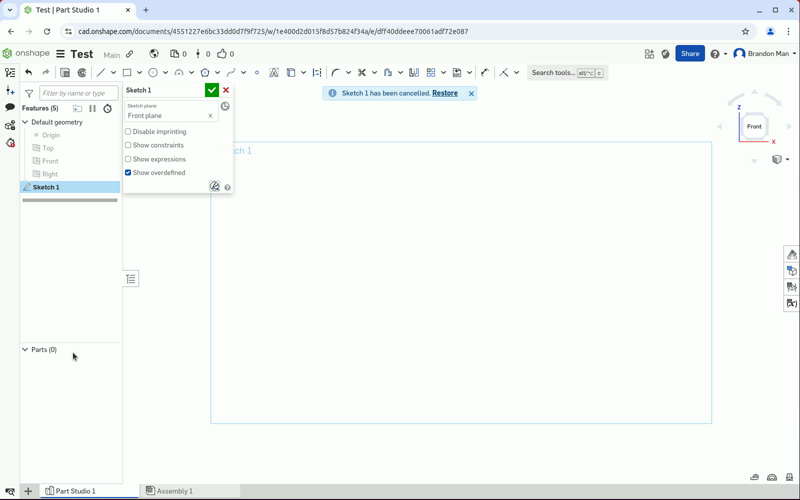
key(y)
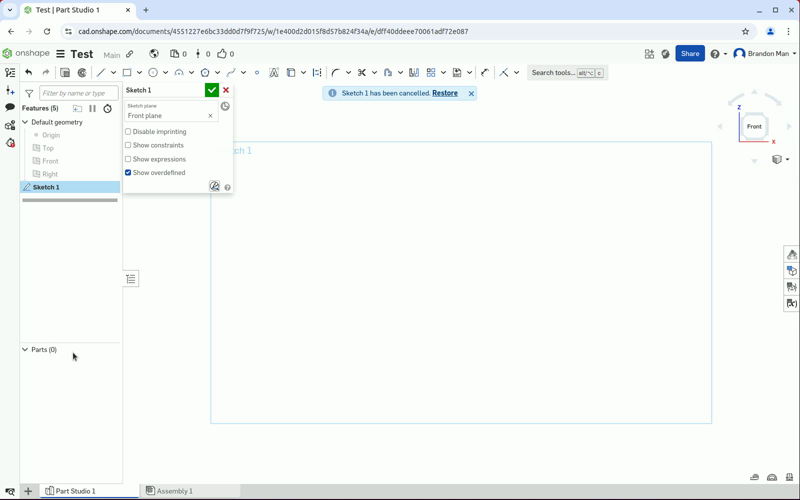
key(l)
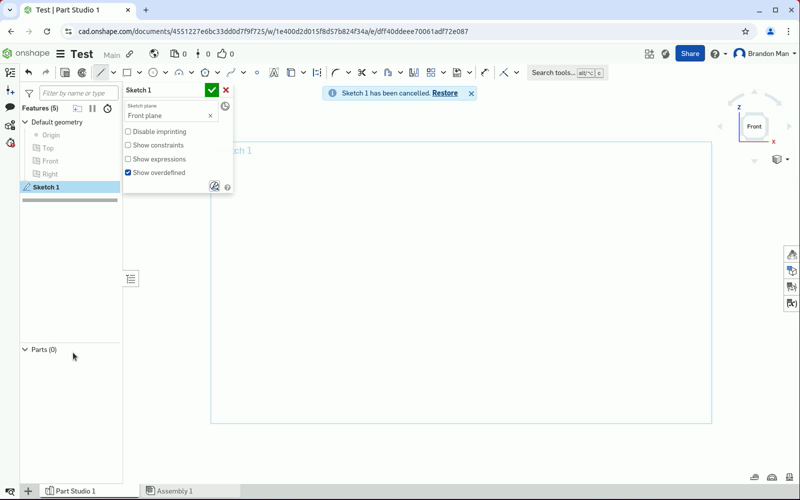
key_down(shift)
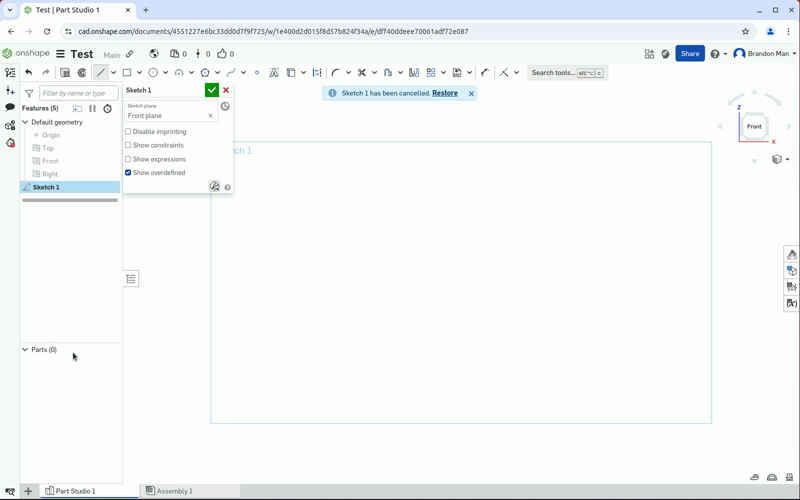
mouse_move(460, 282)
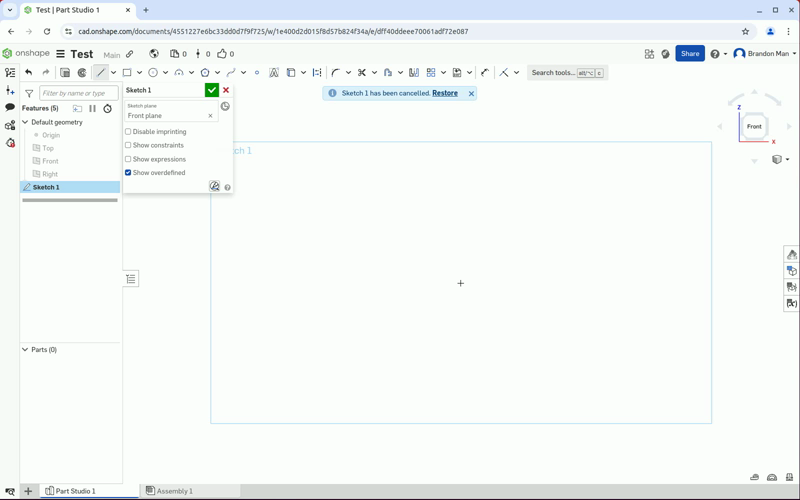
click(460, 282)
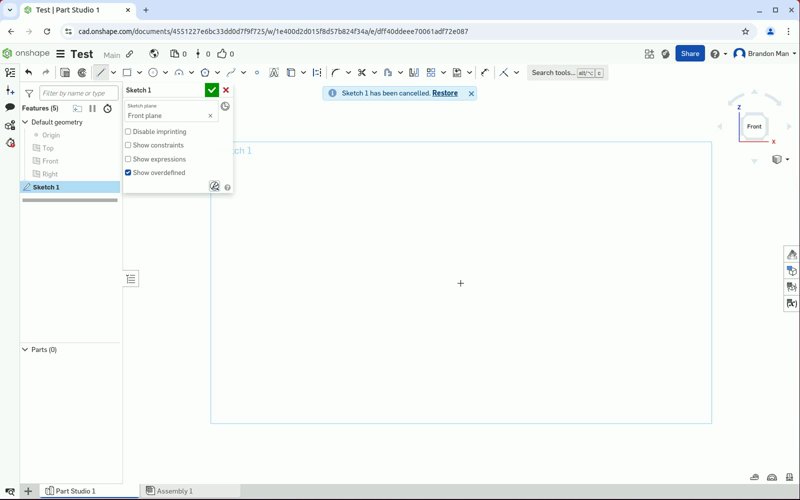
key_up(shift)
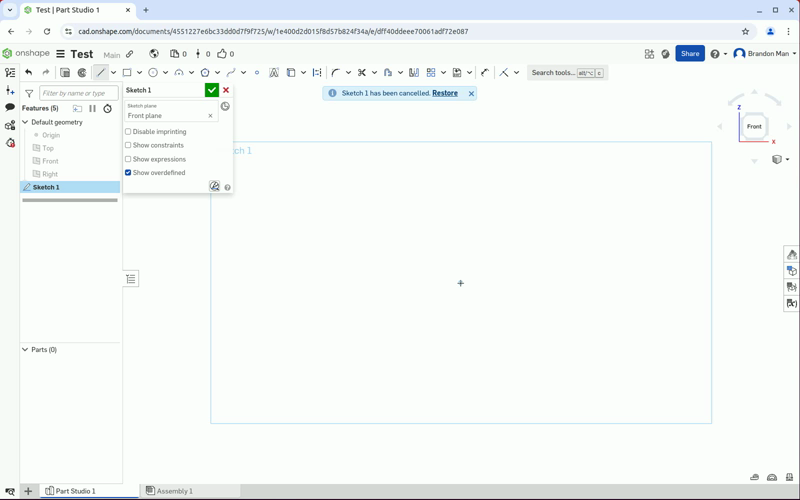
key_down(shift)
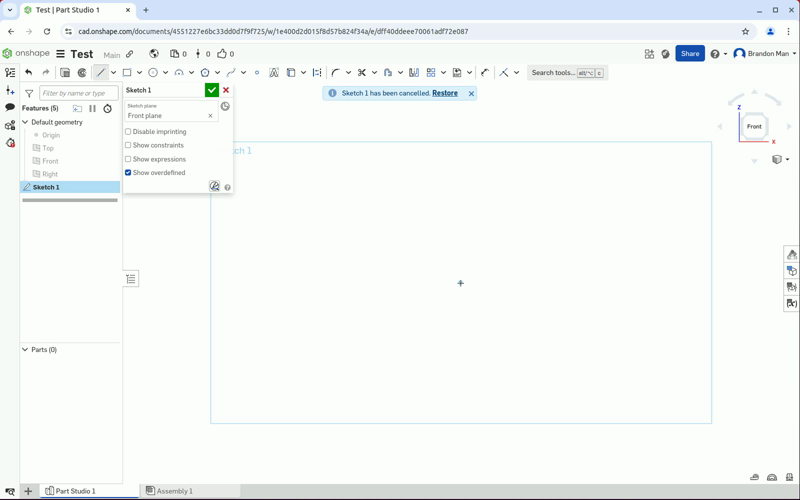
mouse_move(573, 282)
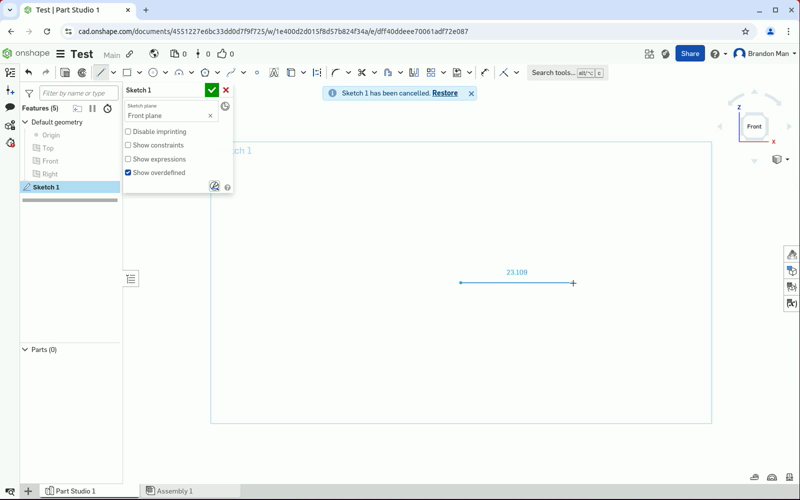
click(573, 282)
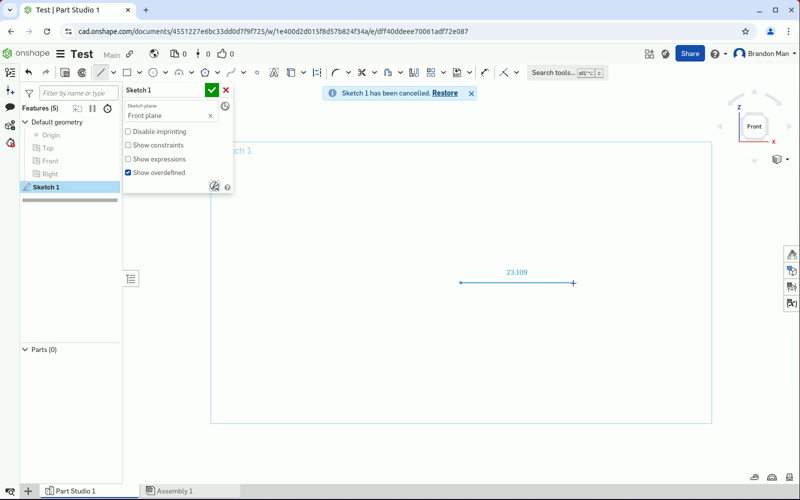
key_up(shift)
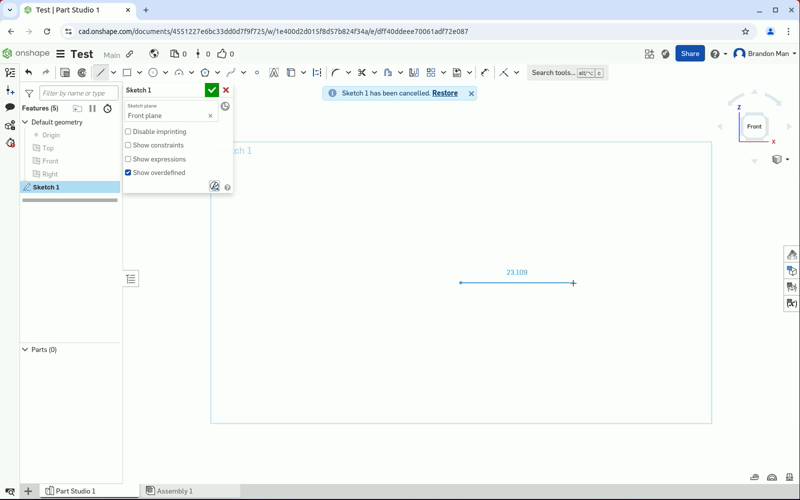
key_down(shift)
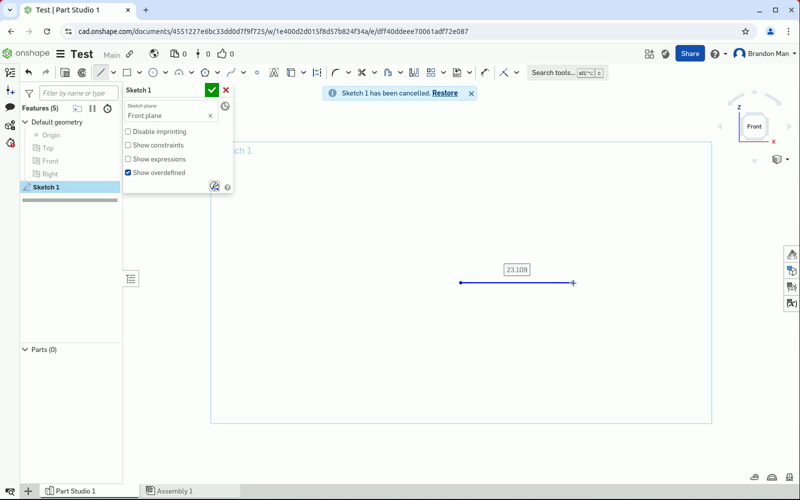
mouse_move(573, 192)
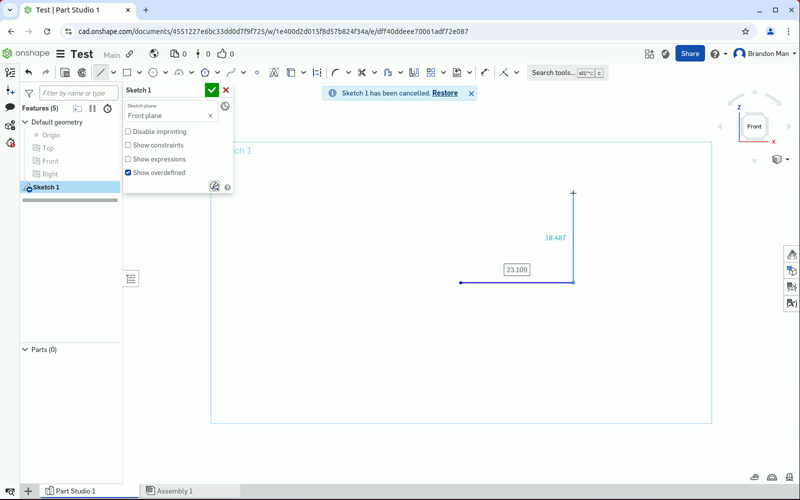
click(573, 192)
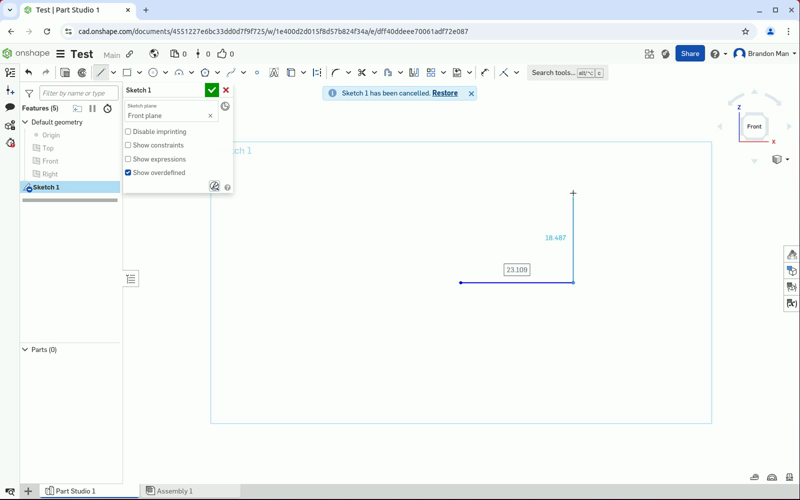
key_up(shift)
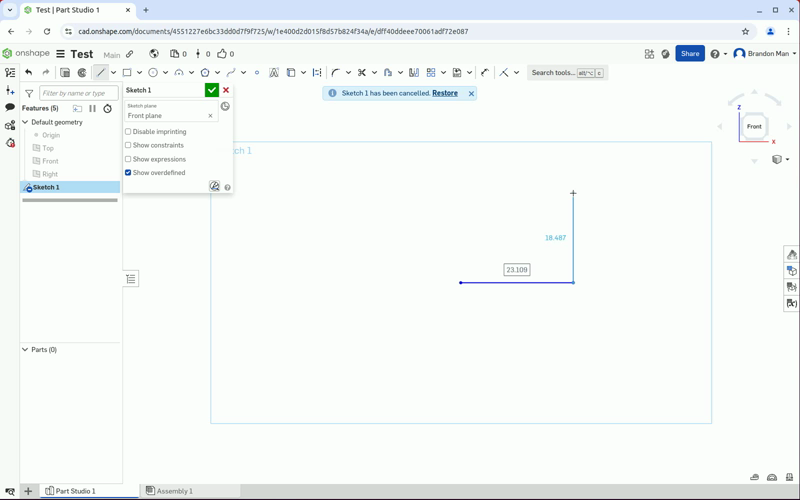
key_down(shift)
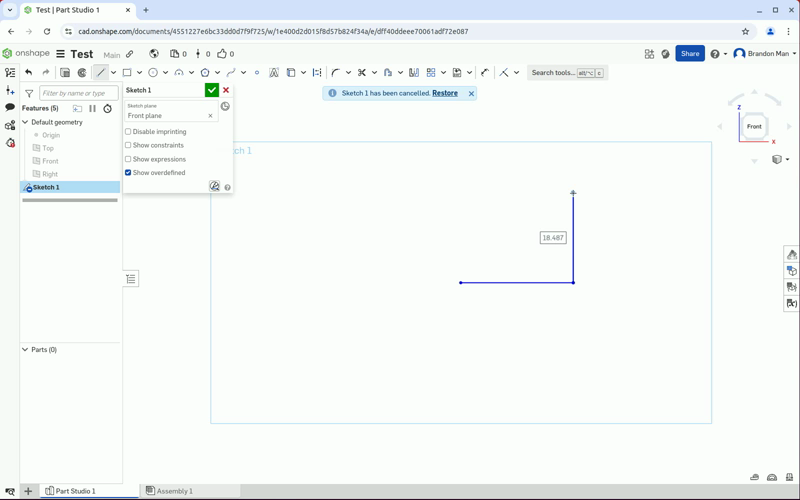
mouse_move(460, 192)
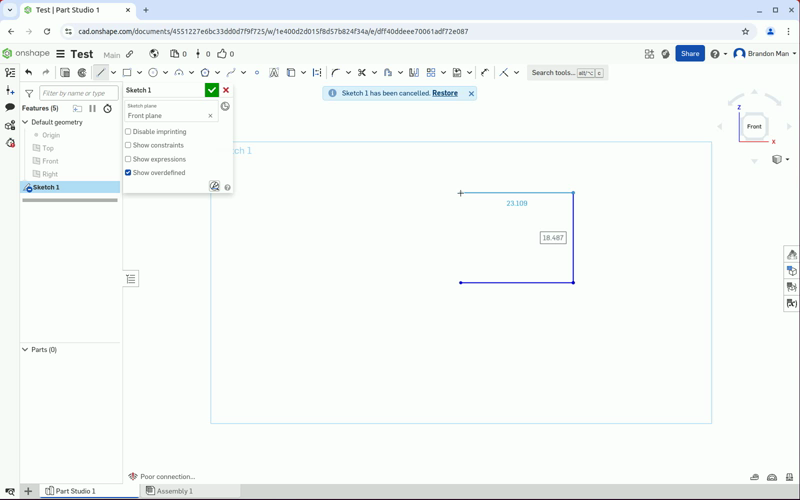
click(460, 192)
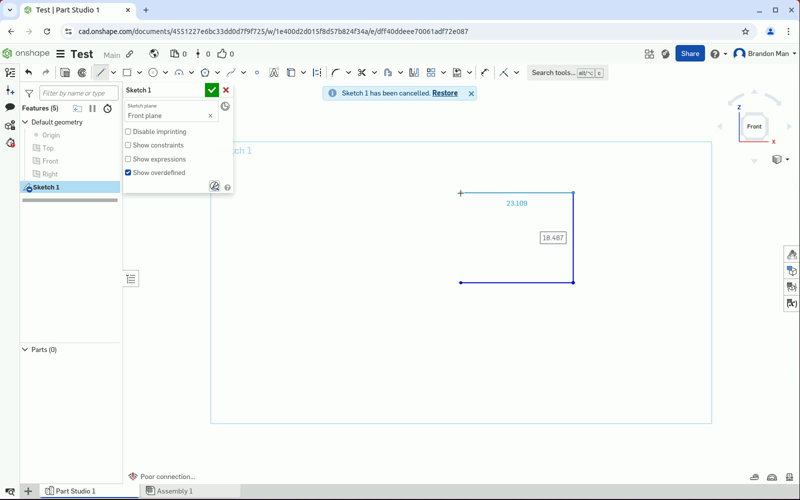
key_up(shift)
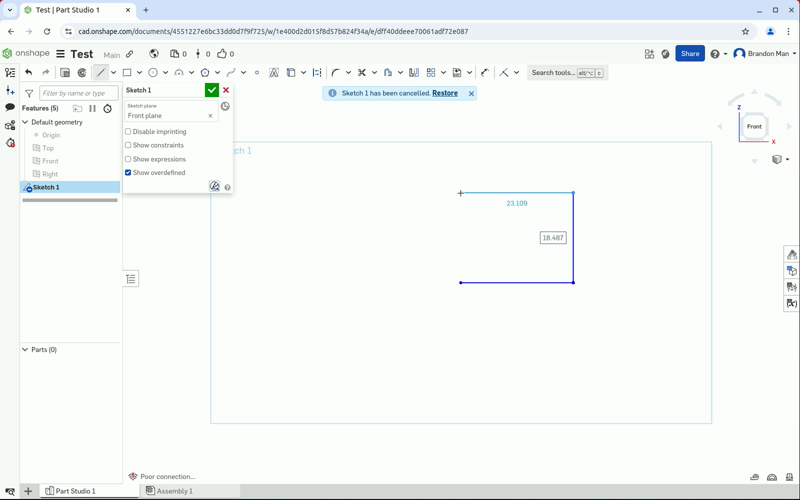
key_down(shift)
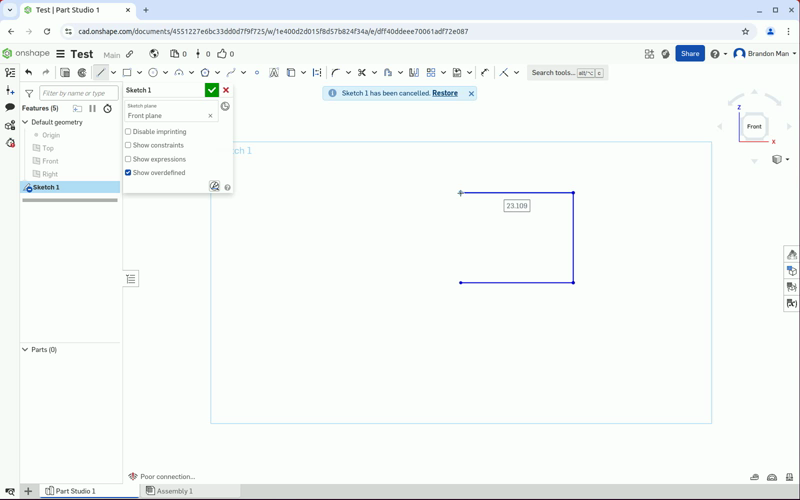
mouse_move(460, 282)
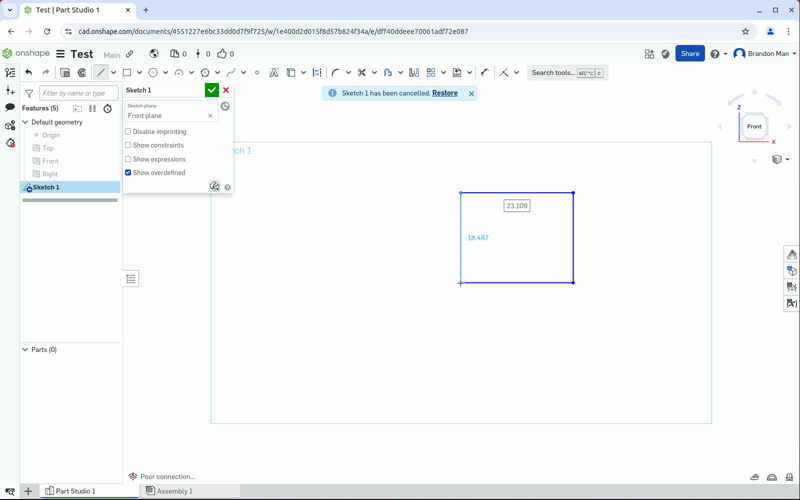
key_up(shift)
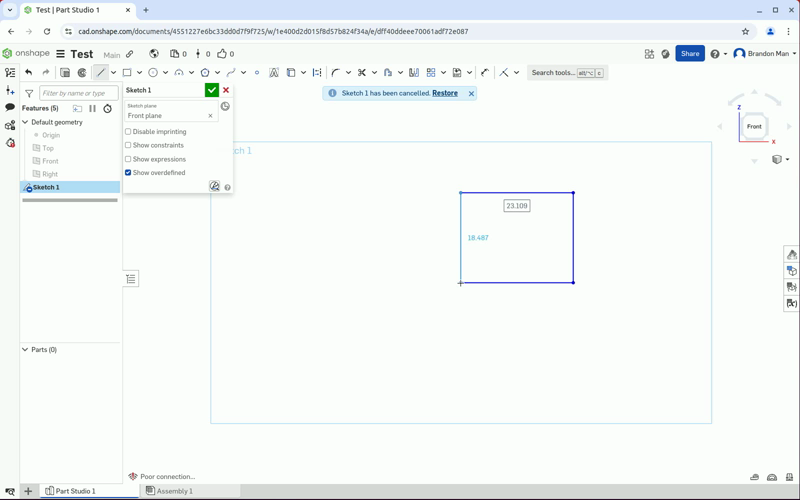
click(460, 282)
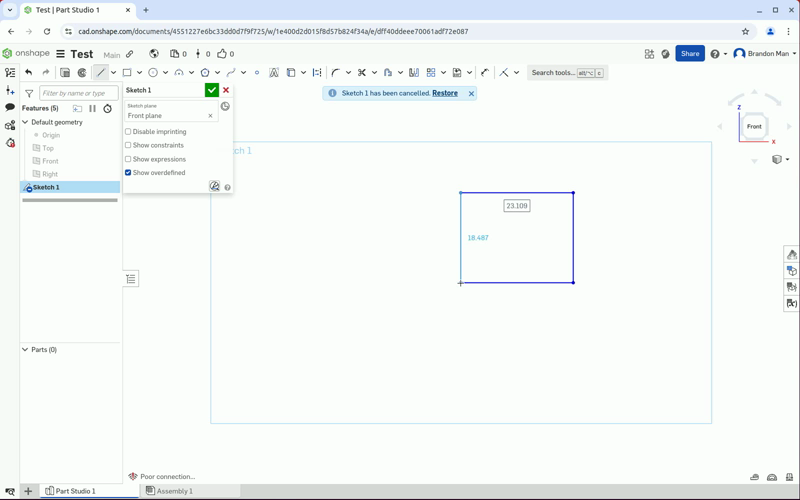
key(esc)
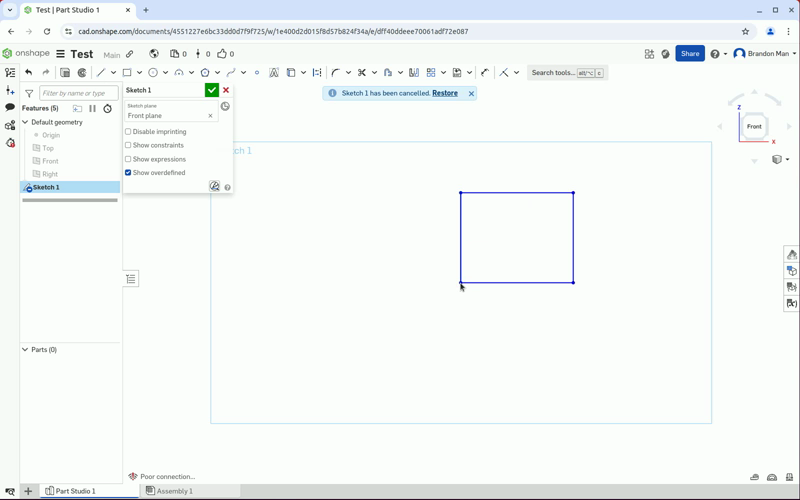
mouse_move(524, 213)
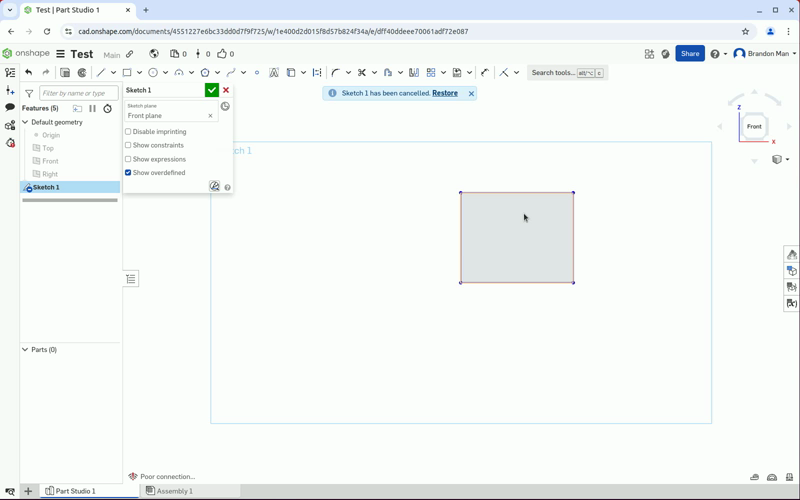
click(524, 213)
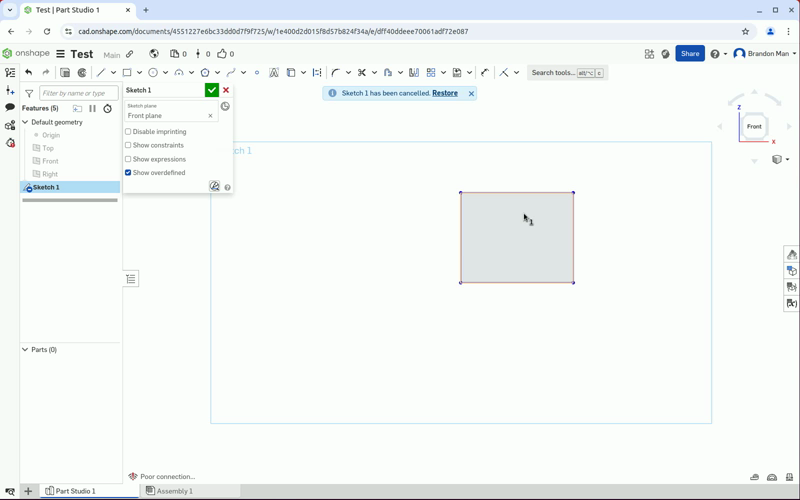
mouse_move(73, 352)
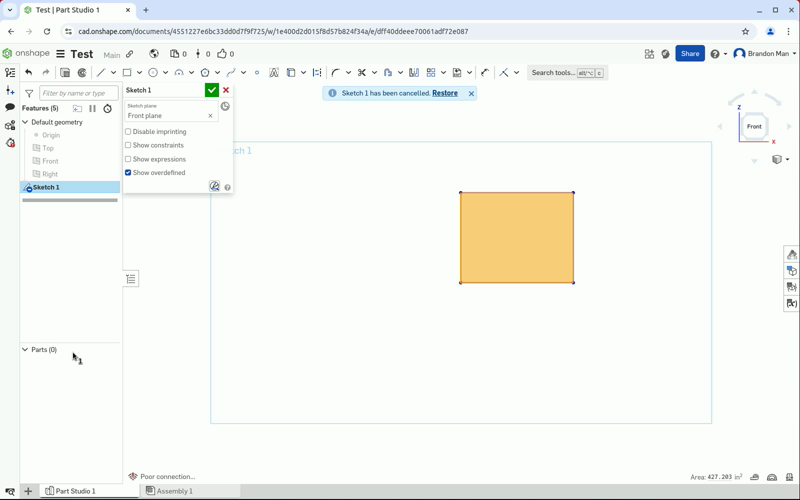
key(shift+y)
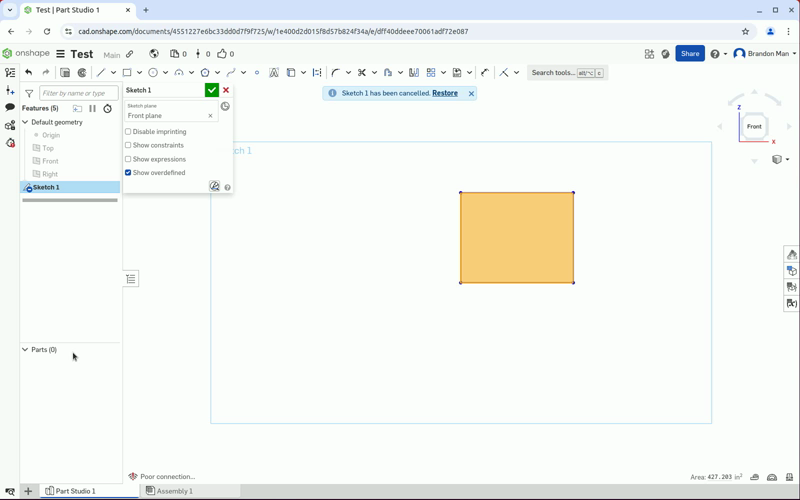
key(shift+e)
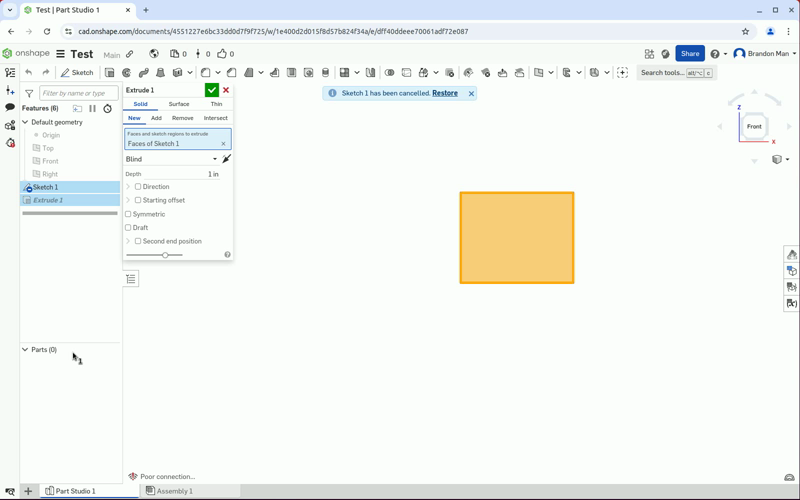
mouse_move(143, 106)
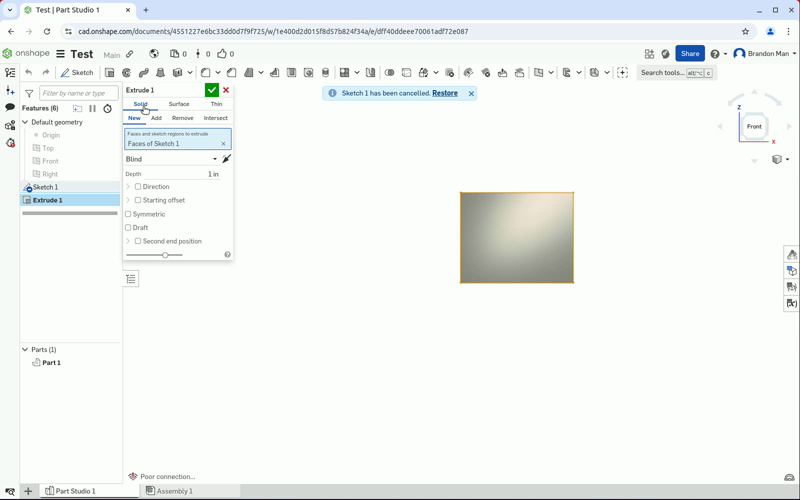
click(143, 106)
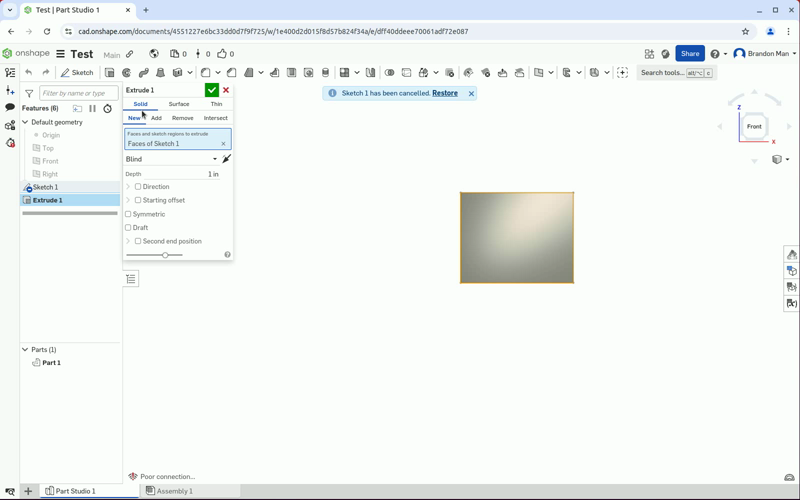
mouse_move(137, 120)
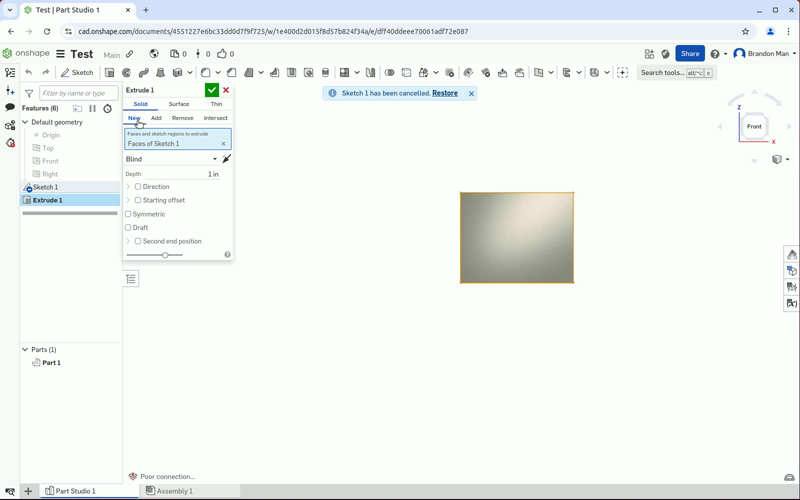
click(137, 120)
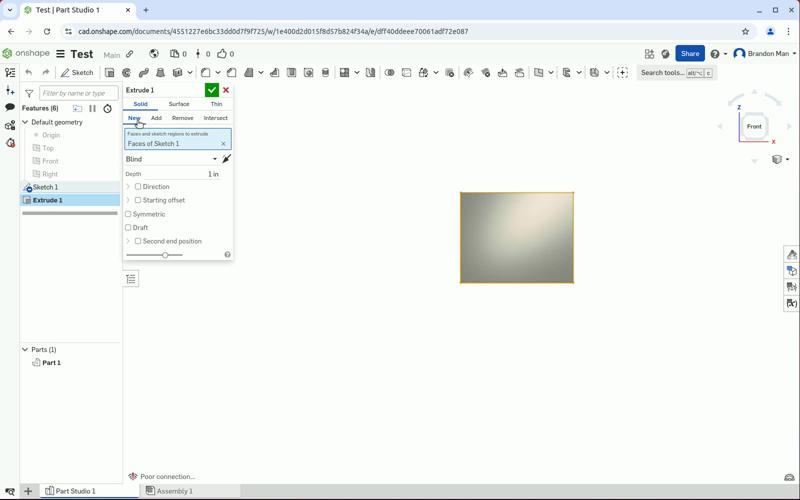
key(tab, 4)
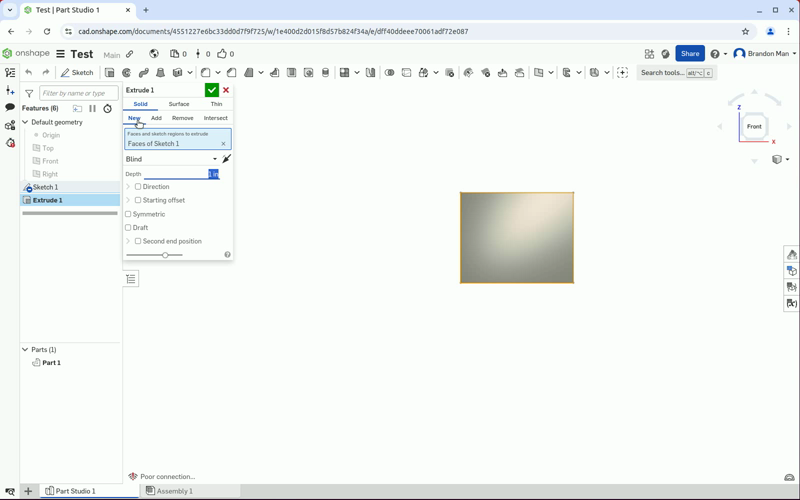
text(9.147)
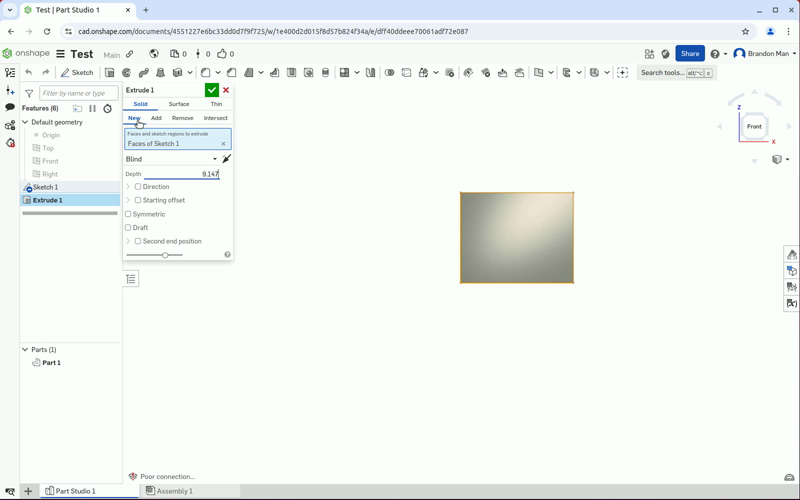
key(enter)
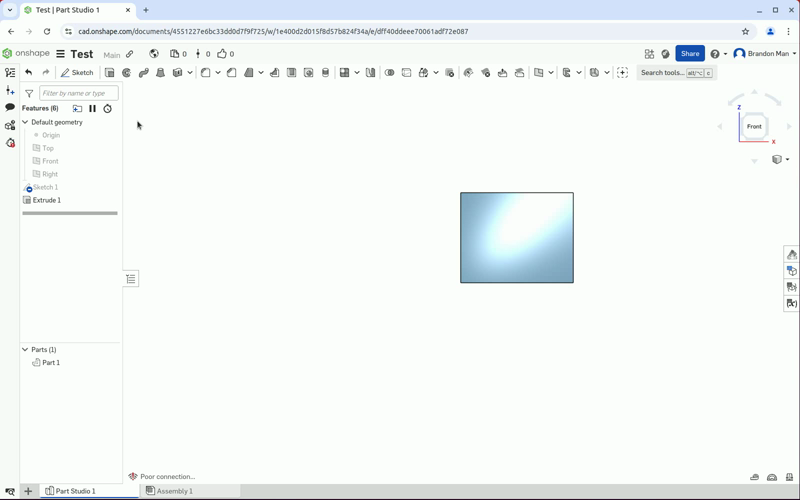
key(shift+h)
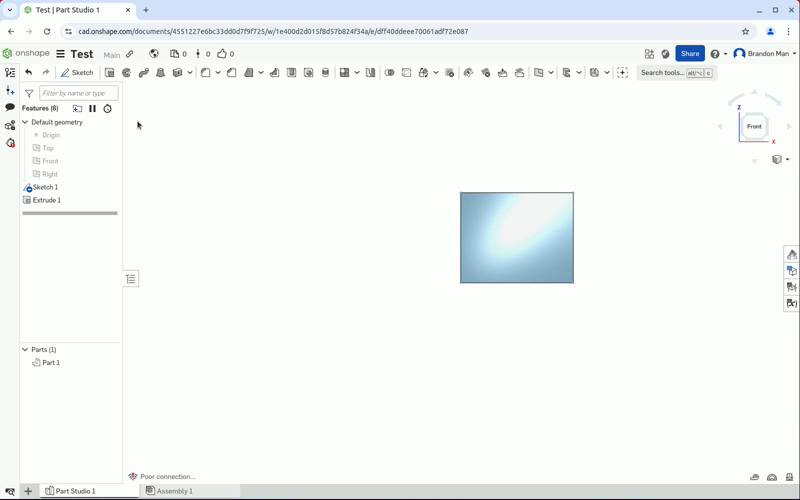
key(shift+h)
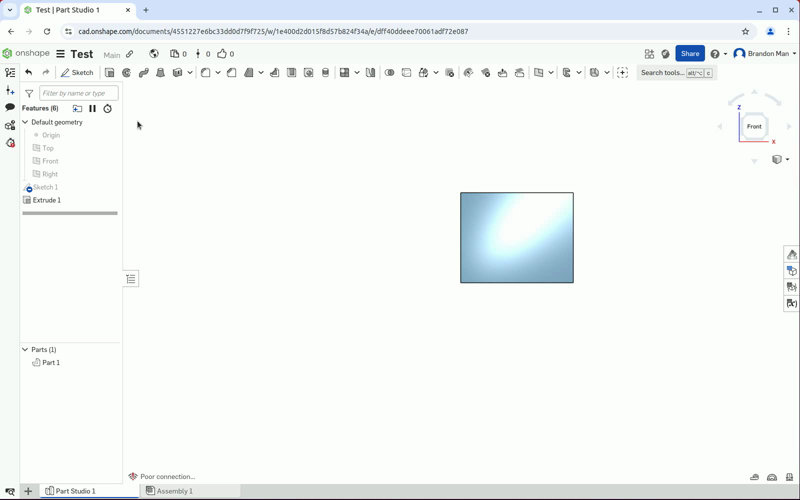
mouse_move(73, 189)
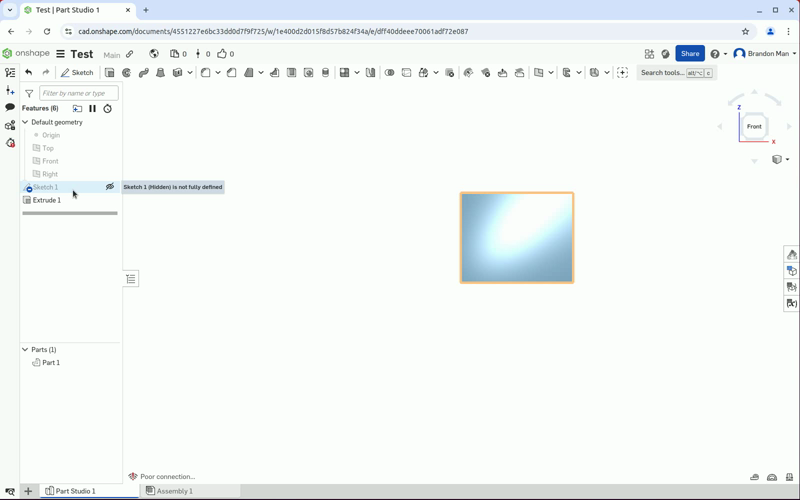
click(73, 189)
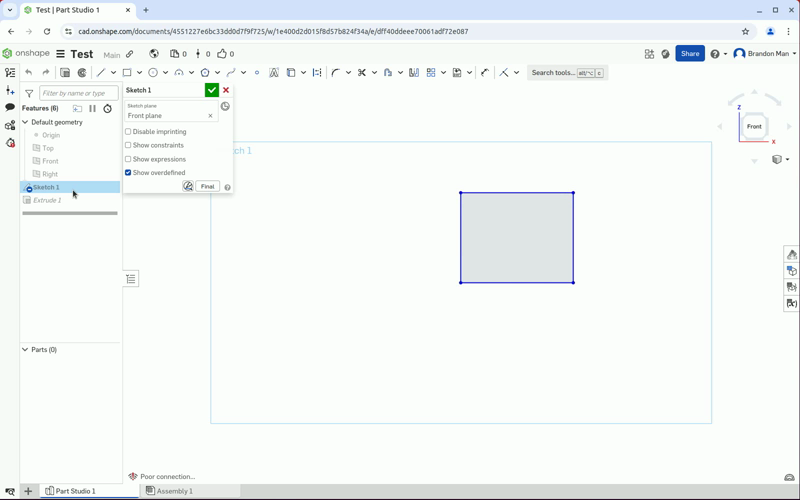
mouse_move(229, 92)
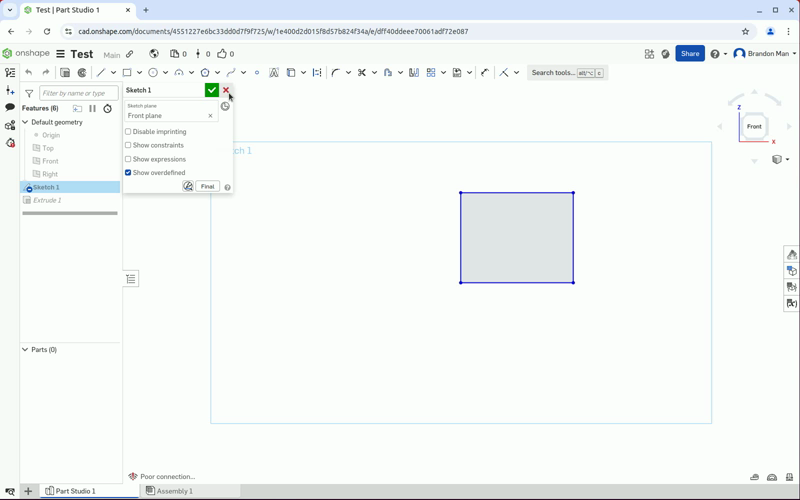
click(229, 92)
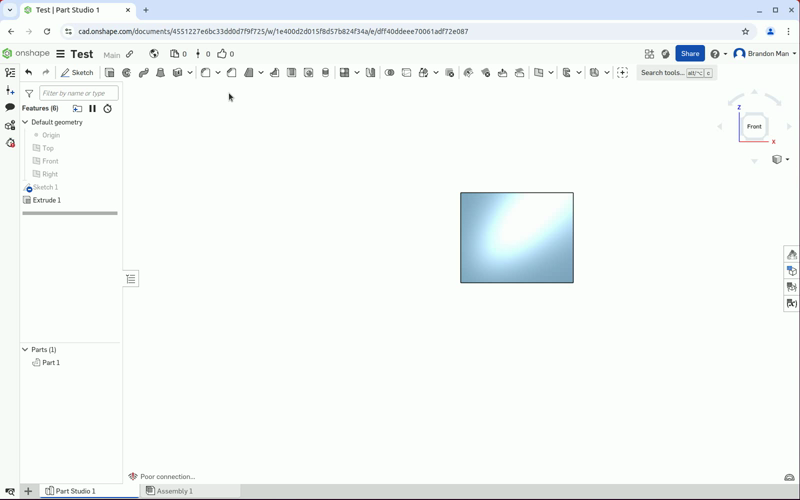
mouse_move(541, 75)
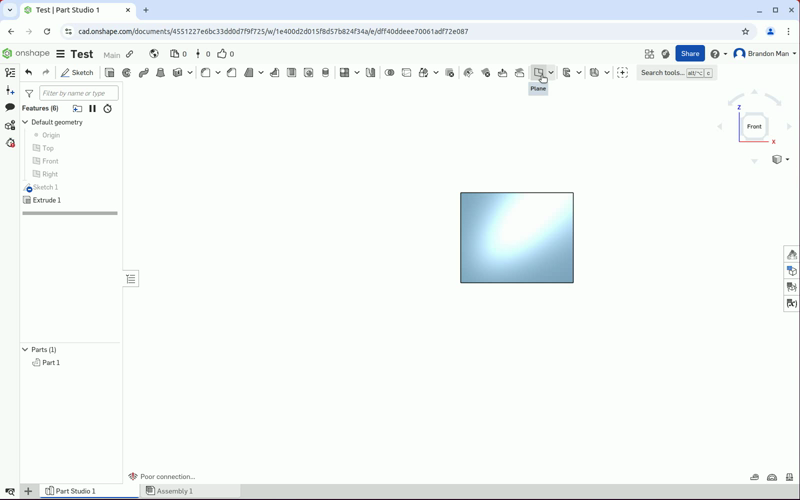
click(541, 75)
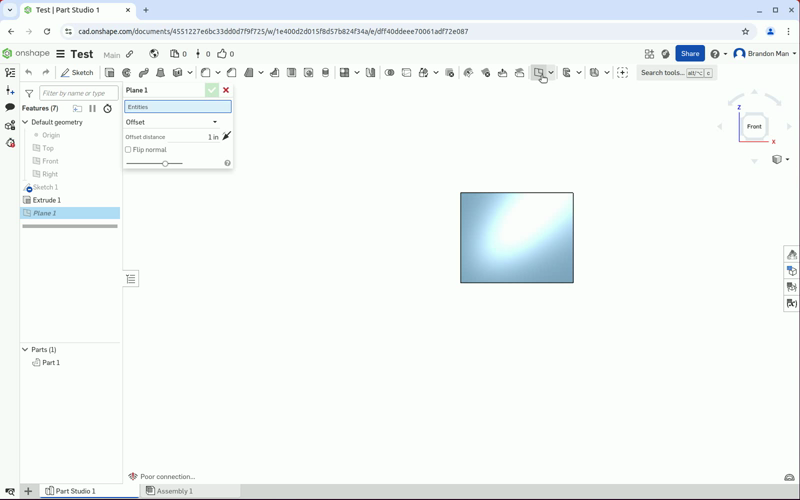
mouse_move(73, 163)
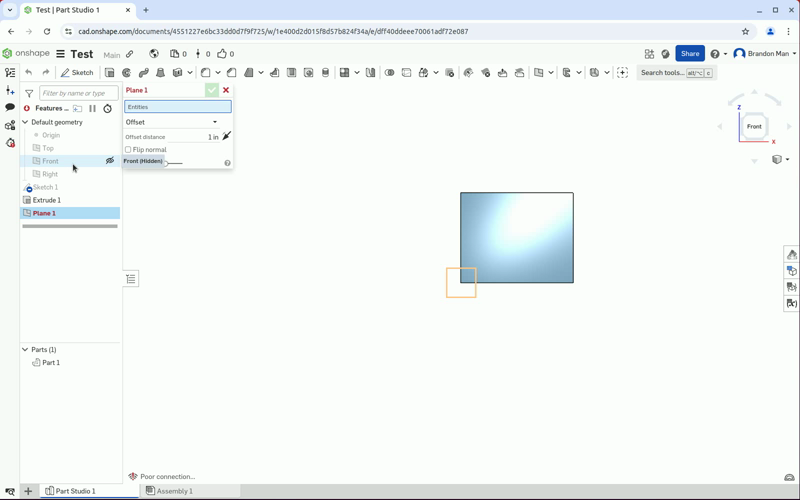
click(73, 163)
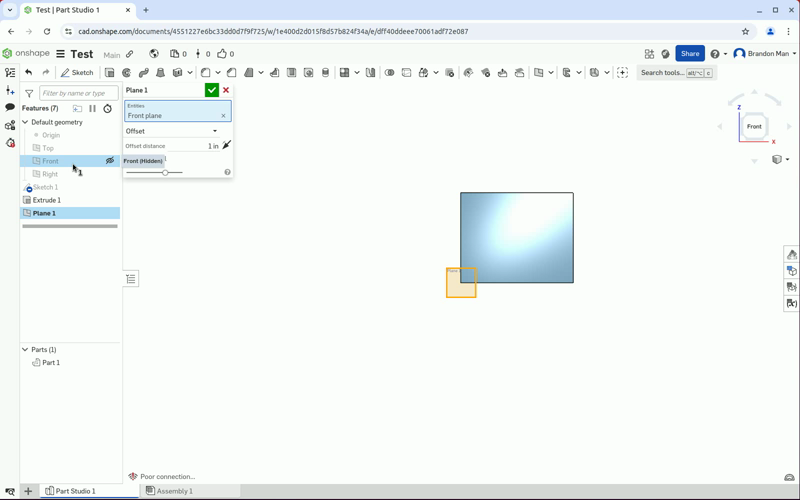
key(tab, 2)
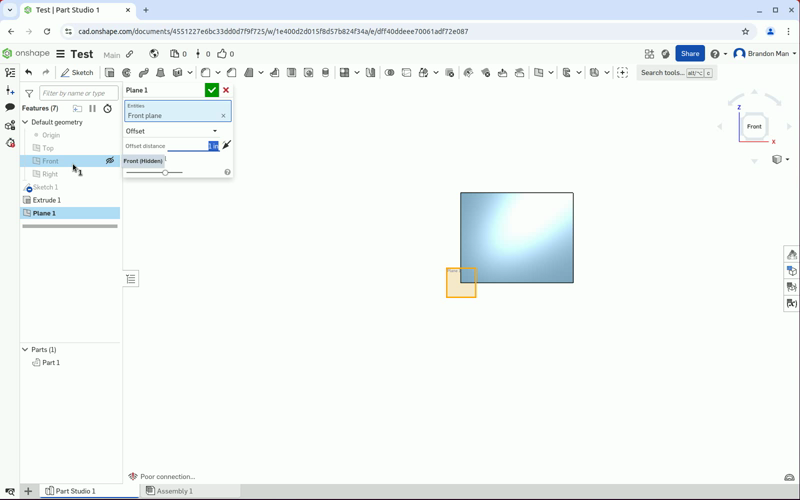
text(9.151)
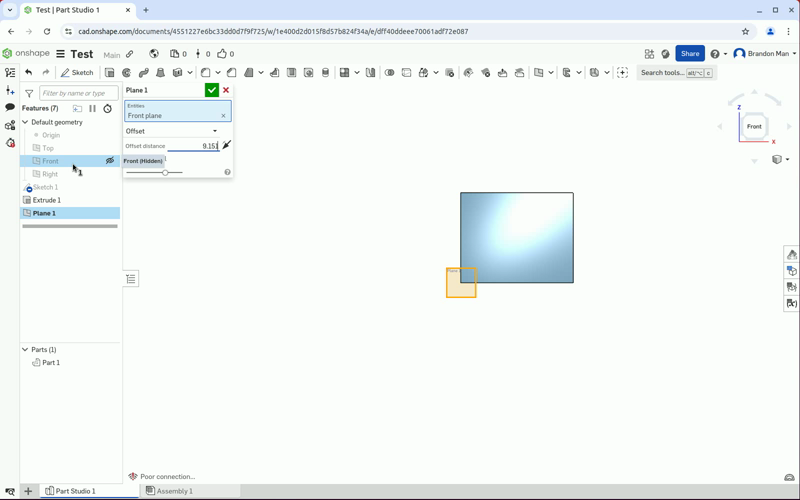
key(enter, 2)
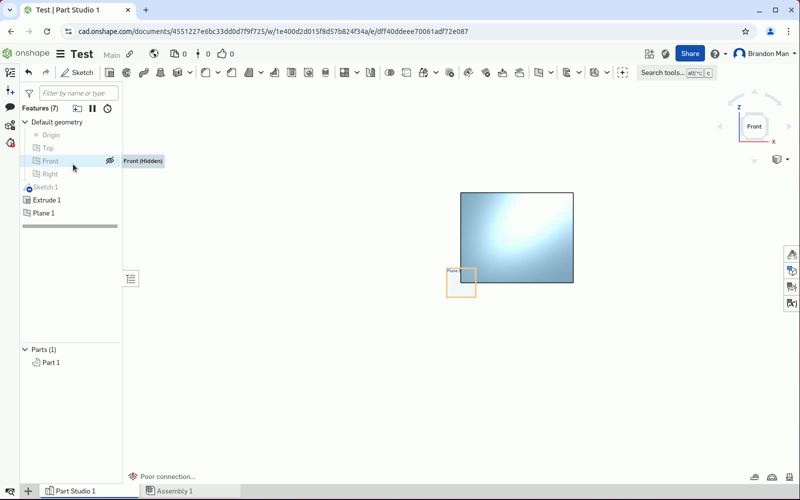
key(shift+s)
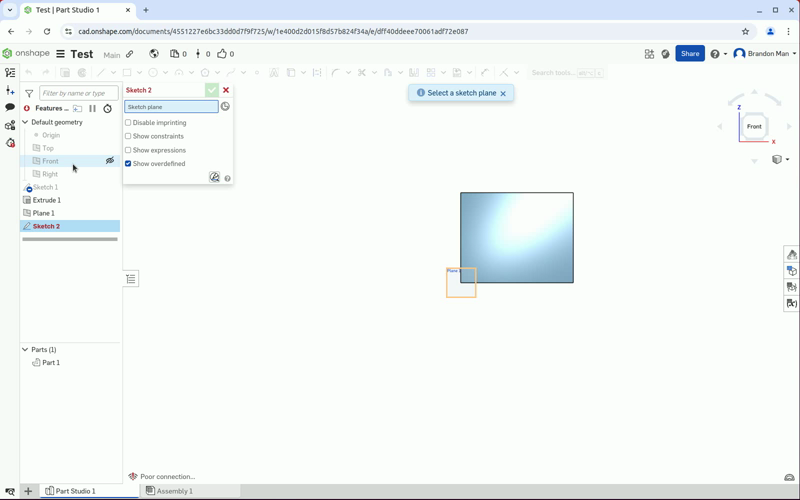
mouse_move(73, 215)
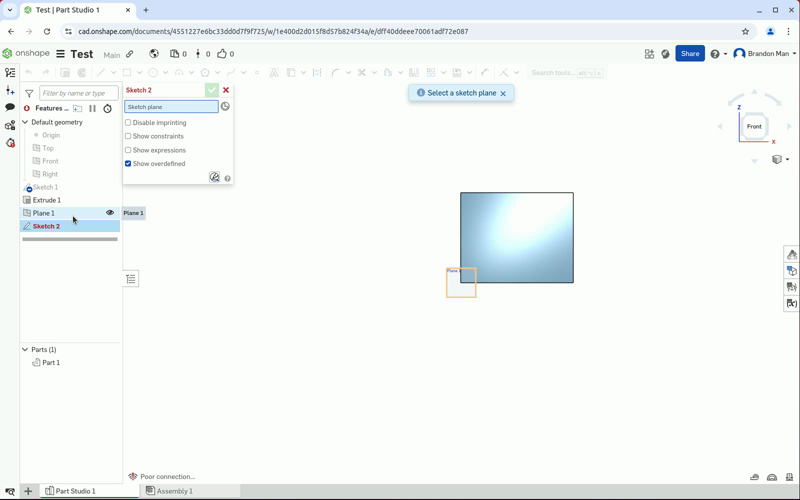
click(73, 215)
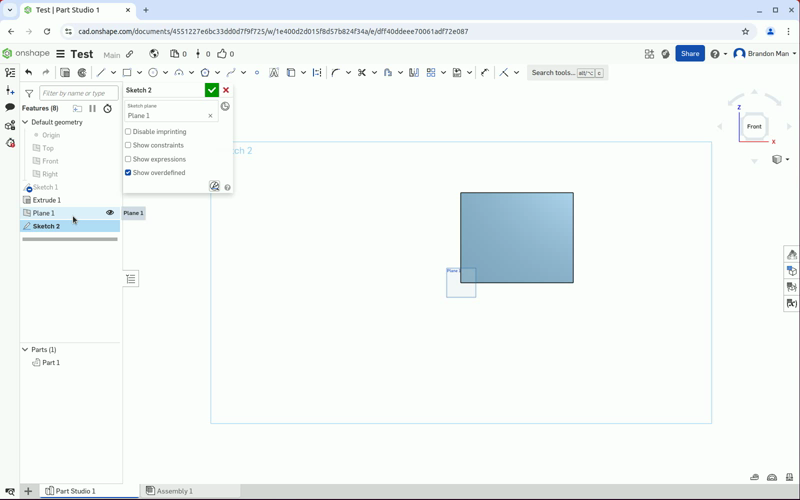
mouse_move(73, 352)
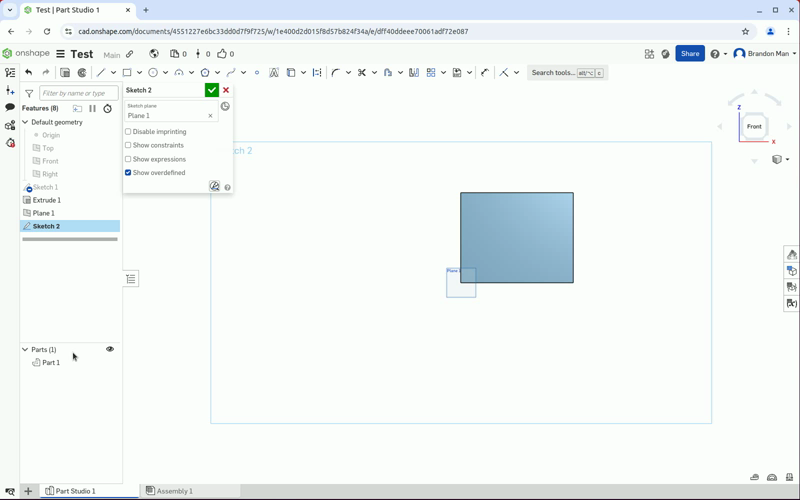
key(y)
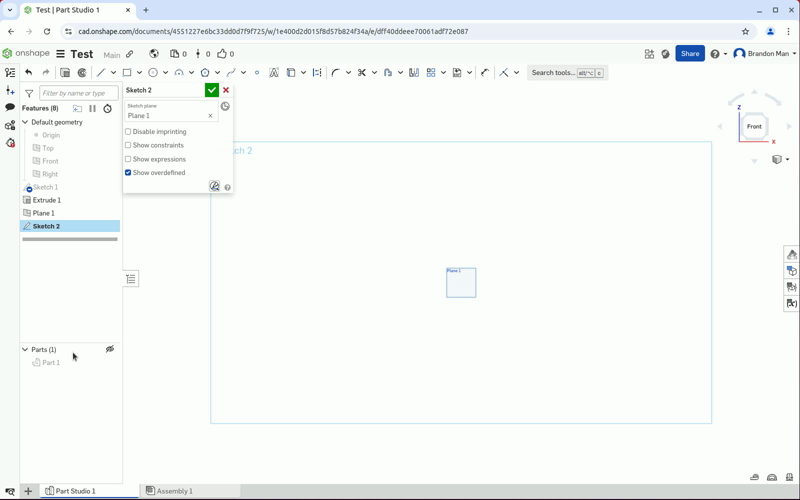
key(l)
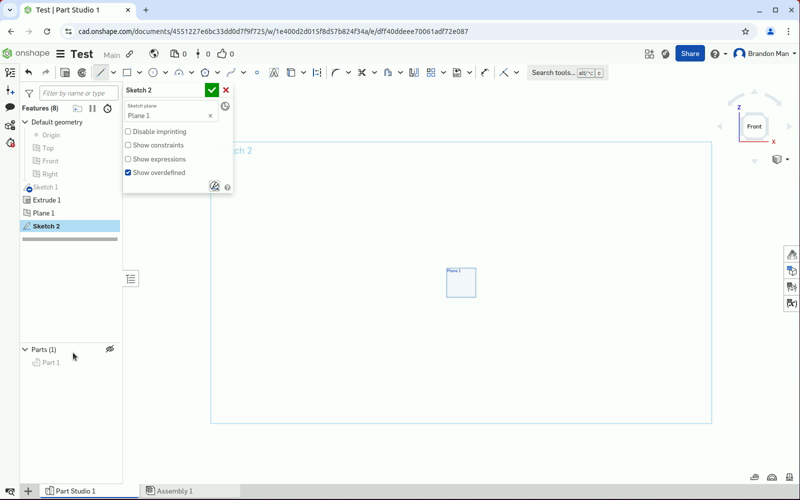
key_down(shift)
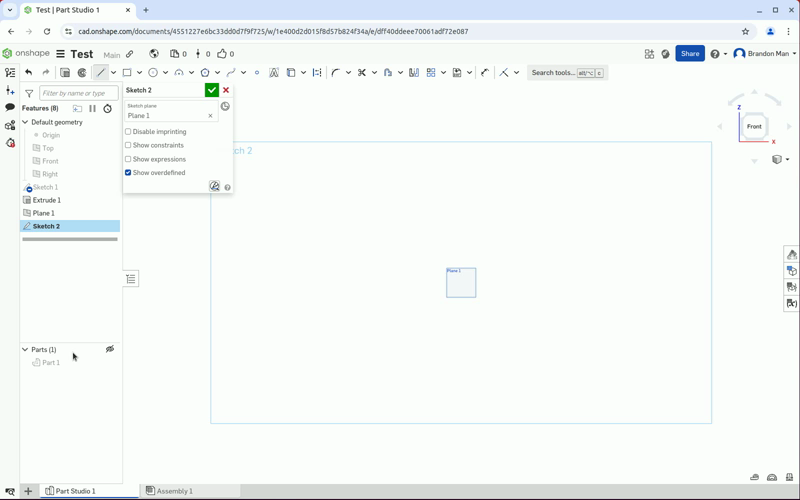
mouse_move(483, 282)
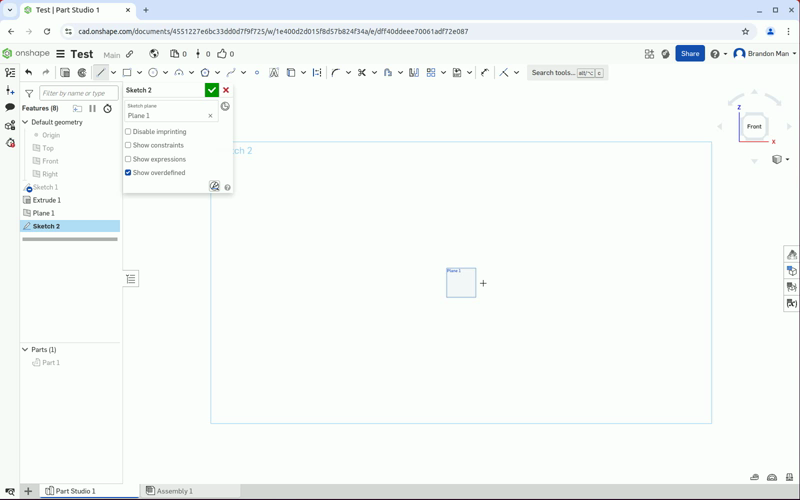
click(483, 282)
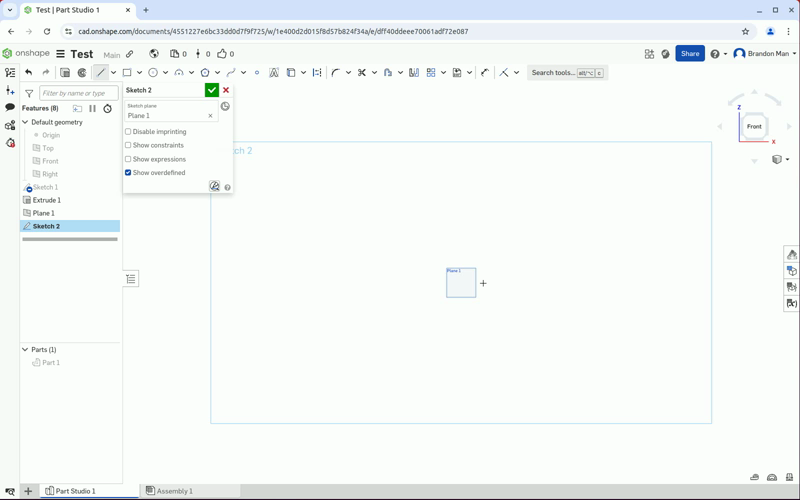
key_up(shift)
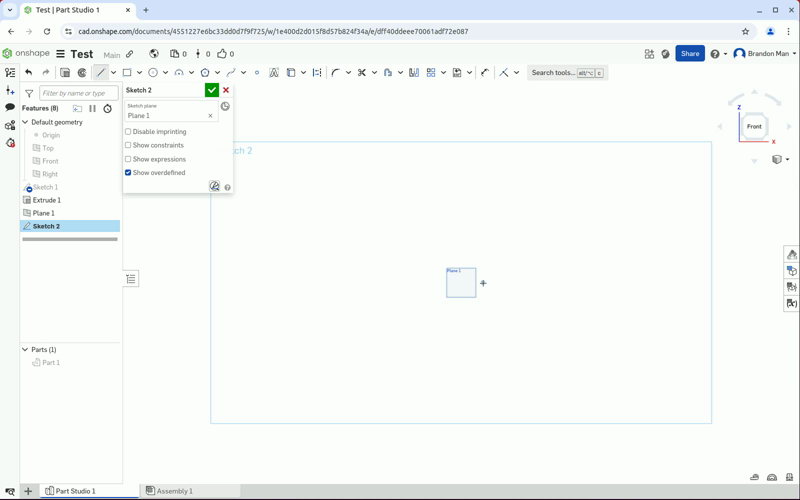
key_down(shift)
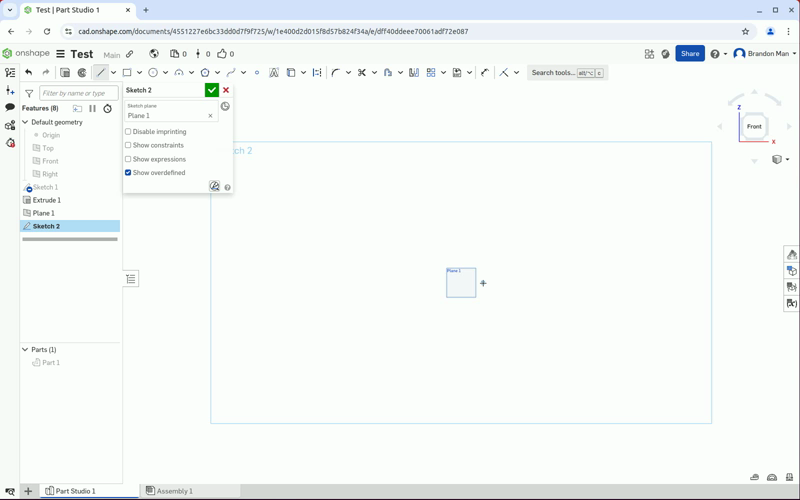
mouse_move(551, 282)
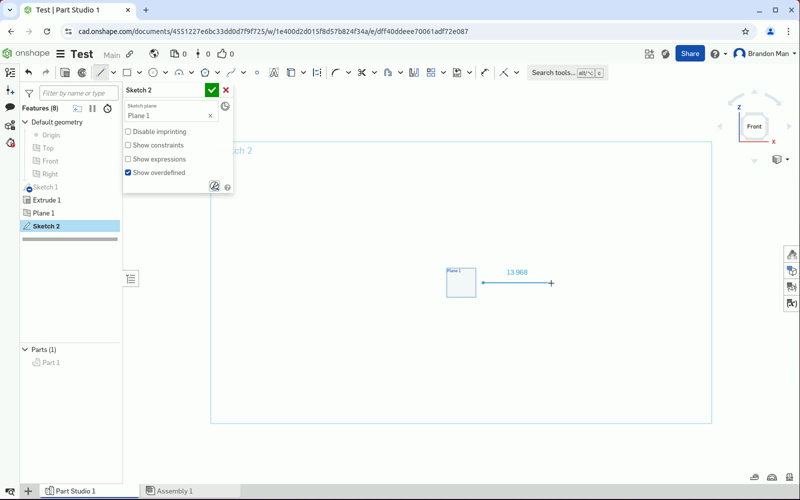
click(551, 282)
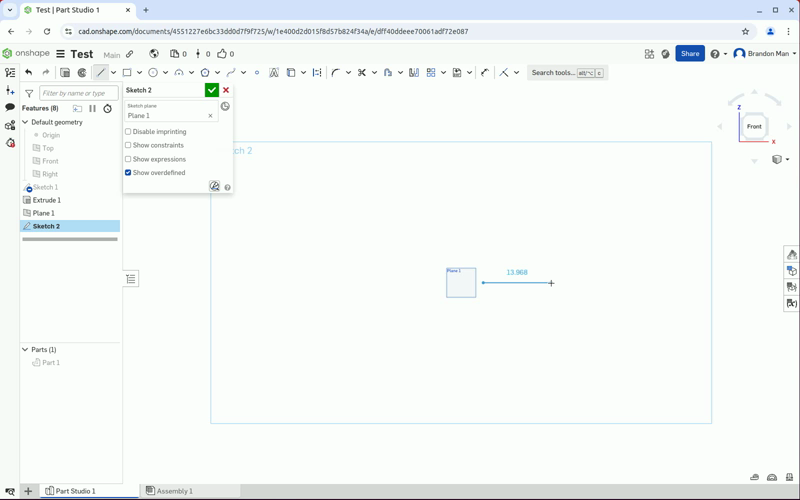
key_up(shift)
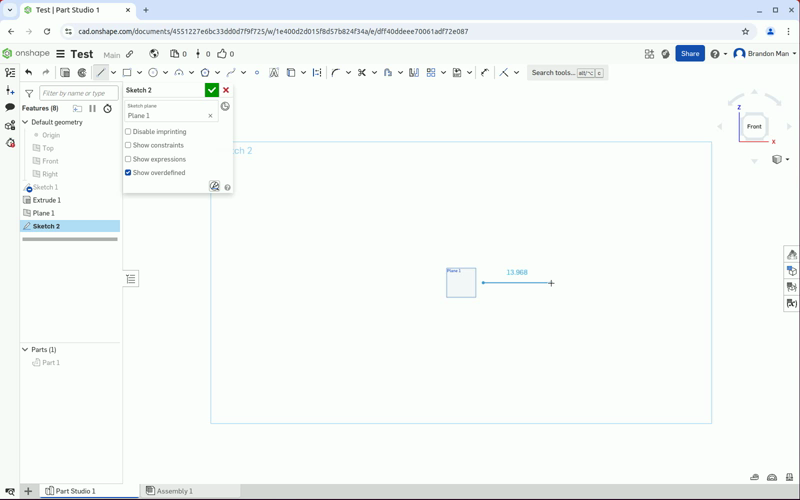
key_down(shift)
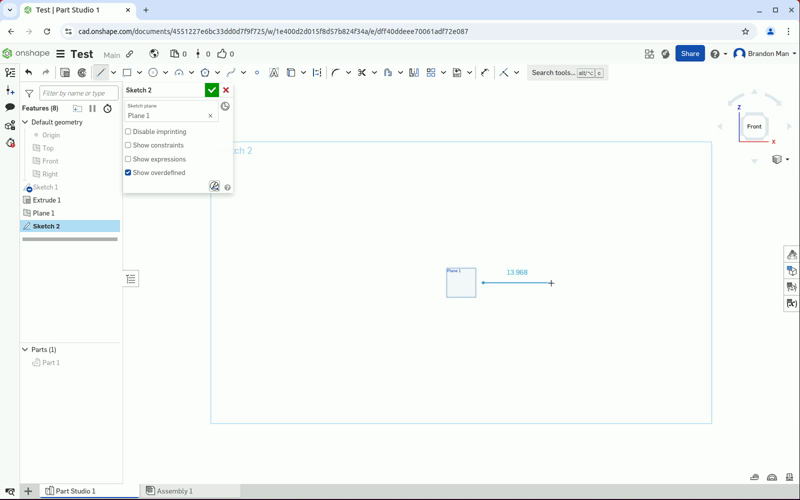
mouse_move(581, 282)
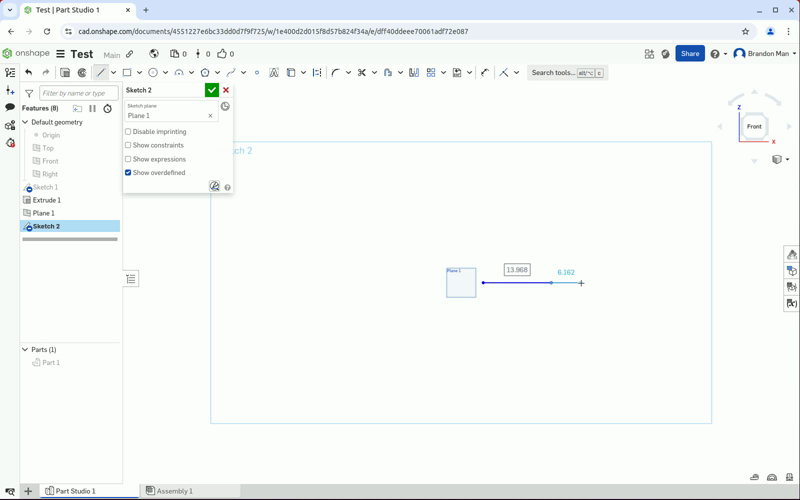
mouse_move(551, 237)
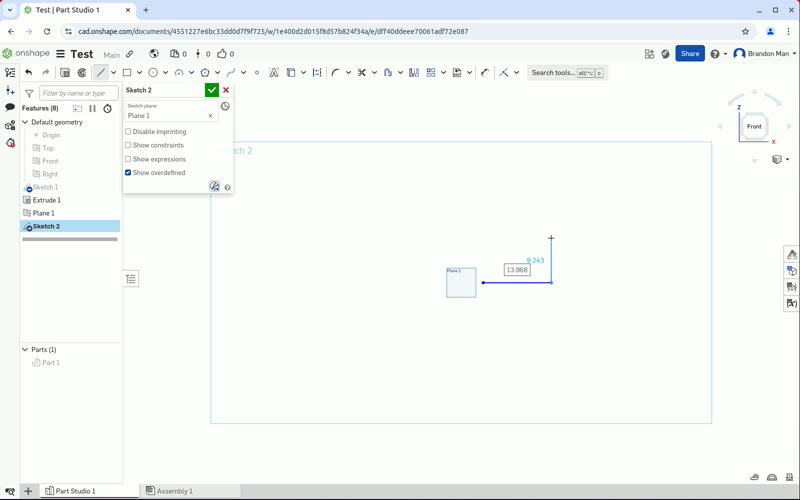
click(551, 237)
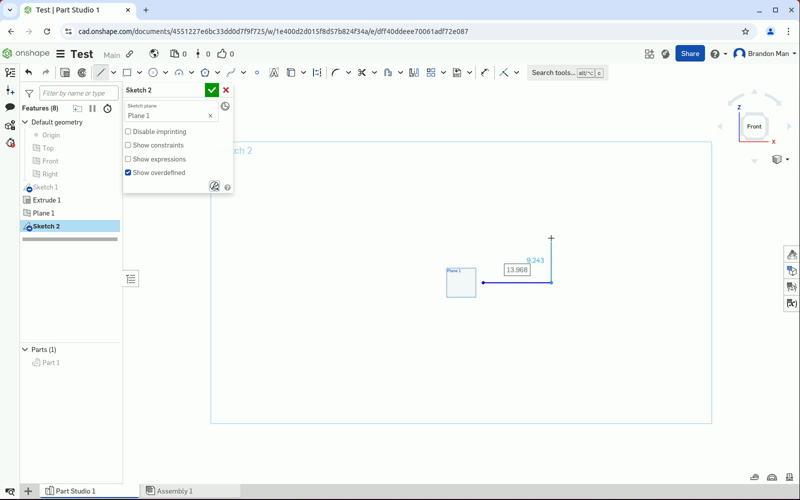
key_up(shift)
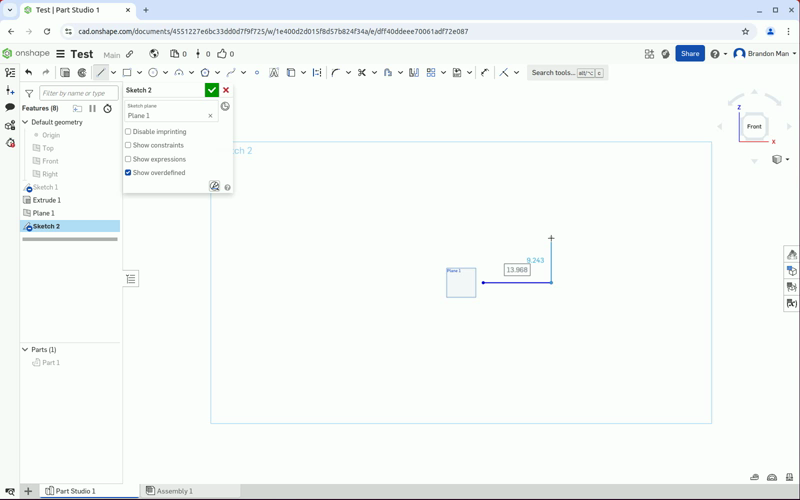
key_down(shift)
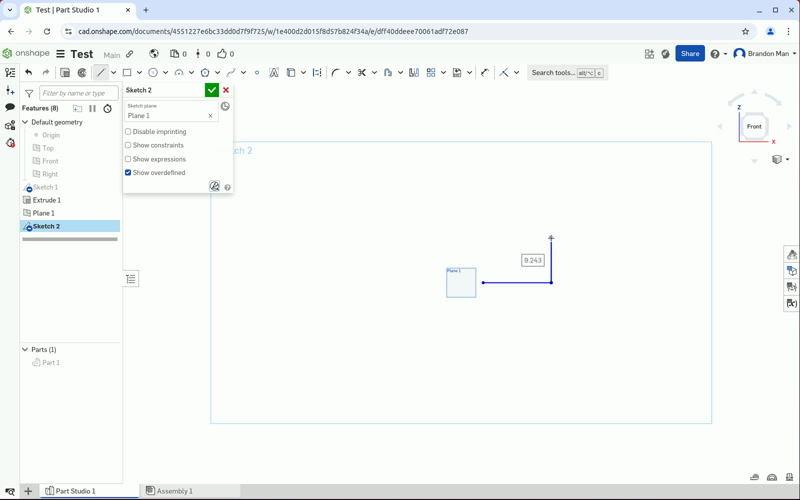
mouse_move(483, 237)
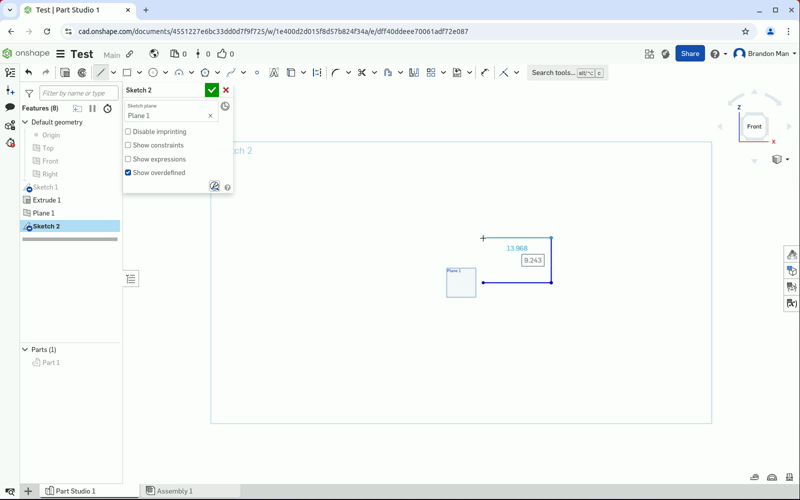
click(483, 237)
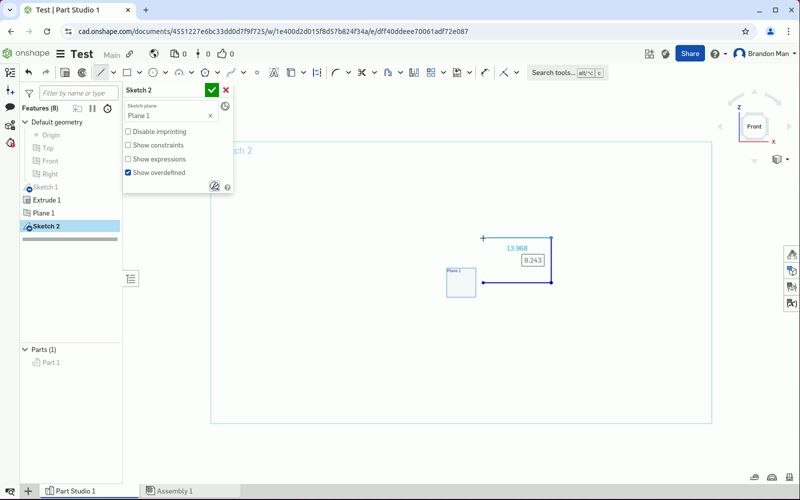
key_up(shift)
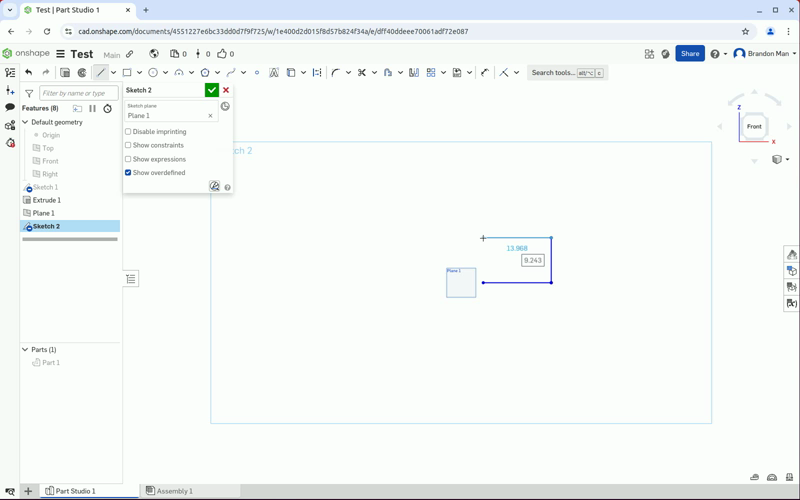
mouse_move(513, 237)
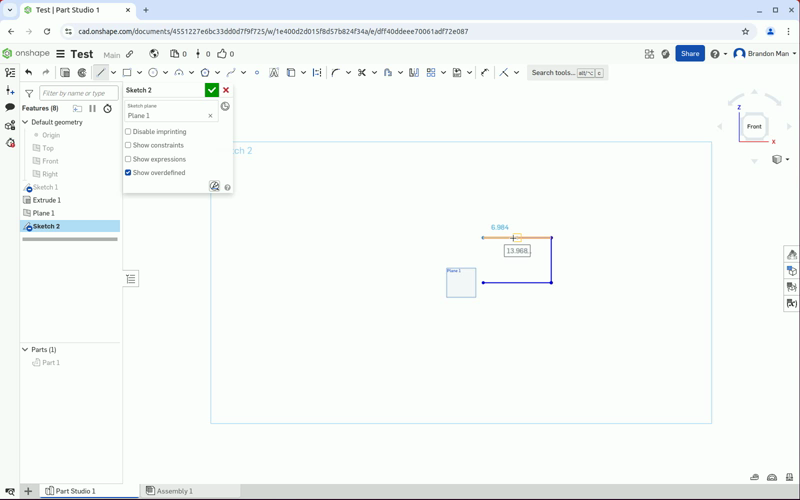
key_down(shift)
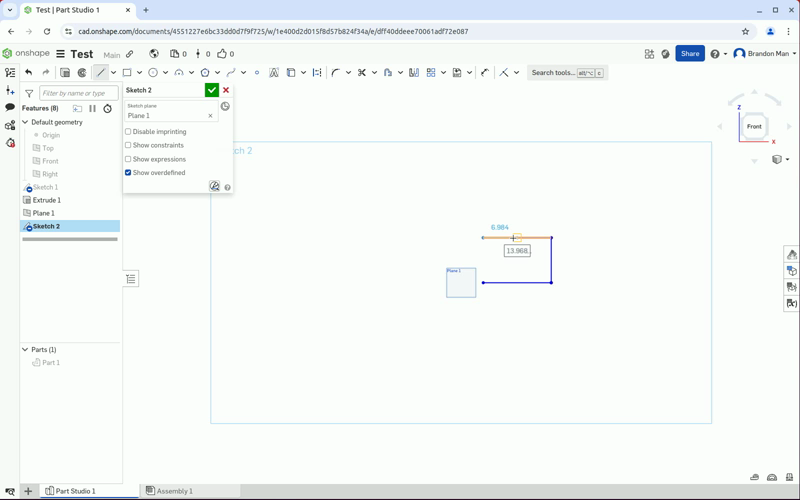
mouse_move(483, 282)
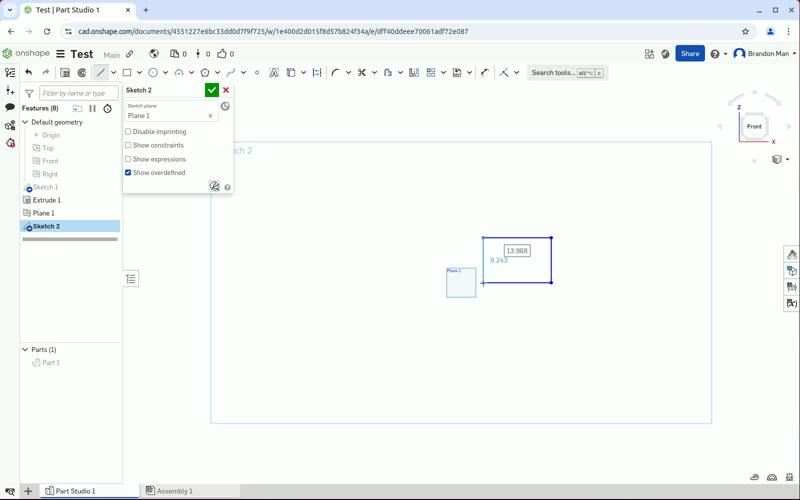
key_up(shift)
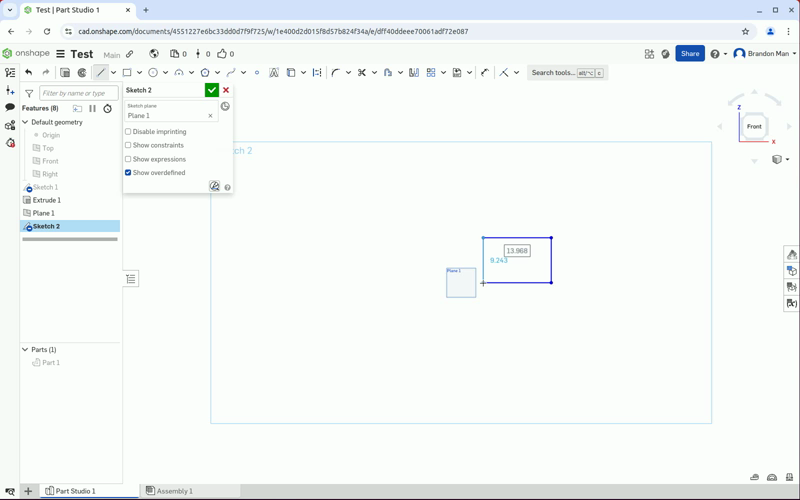
click(483, 282)
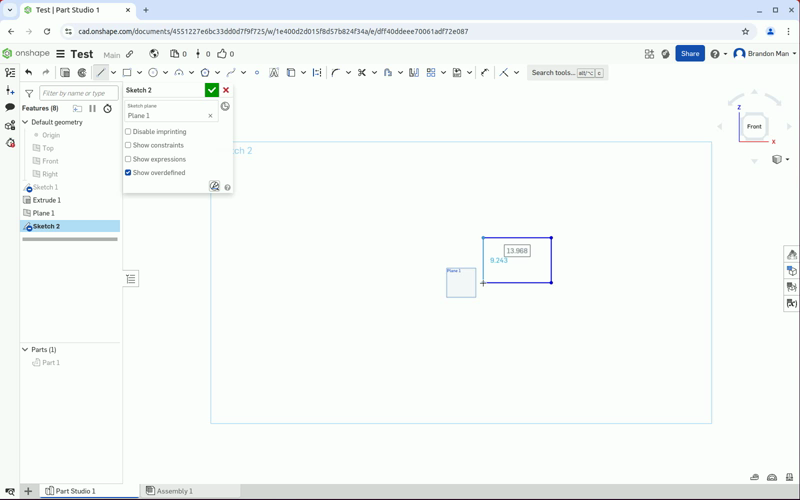
key(esc)
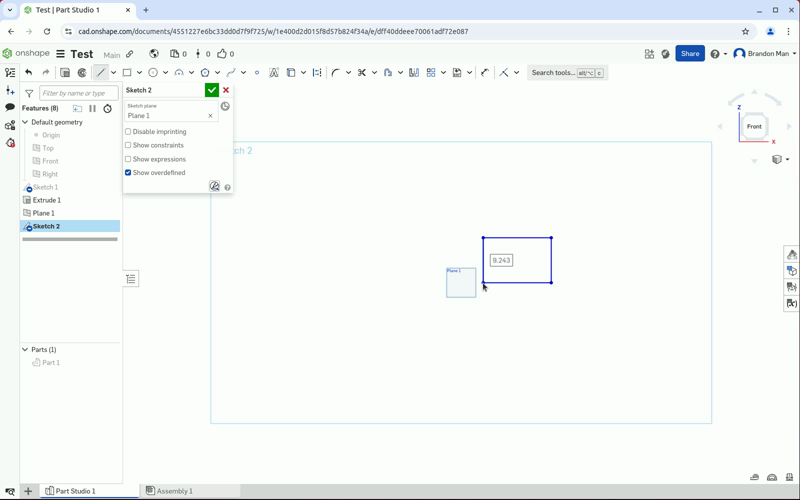
mouse_move(494, 271)
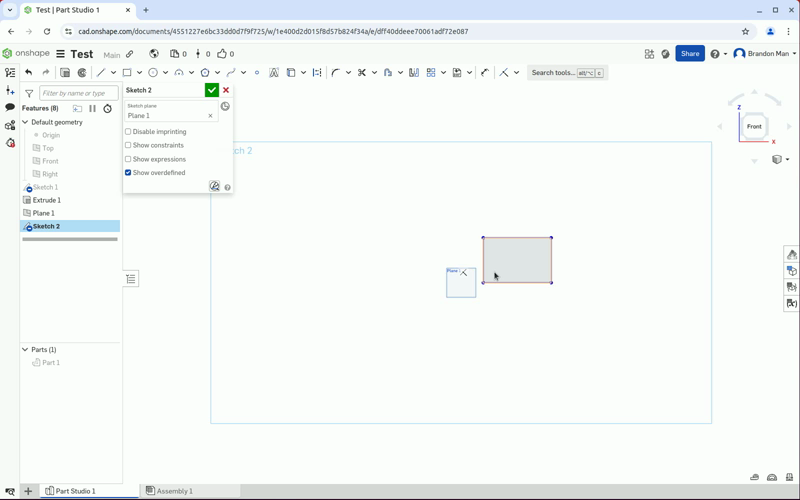
click(494, 271)
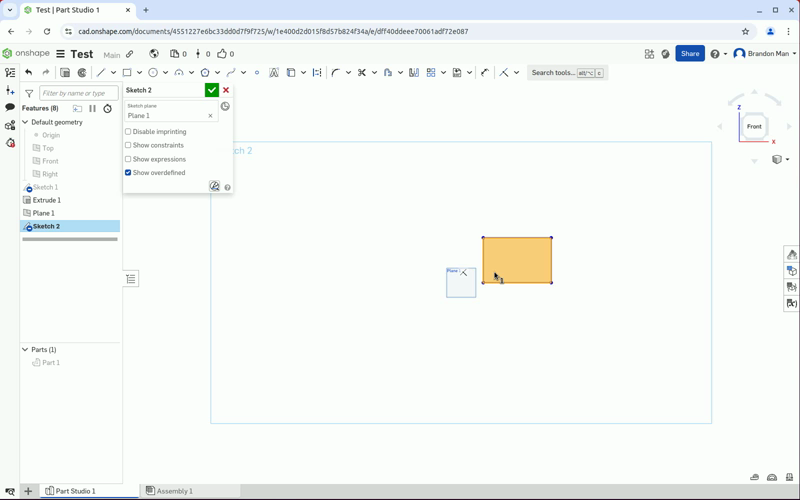
mouse_move(73, 352)
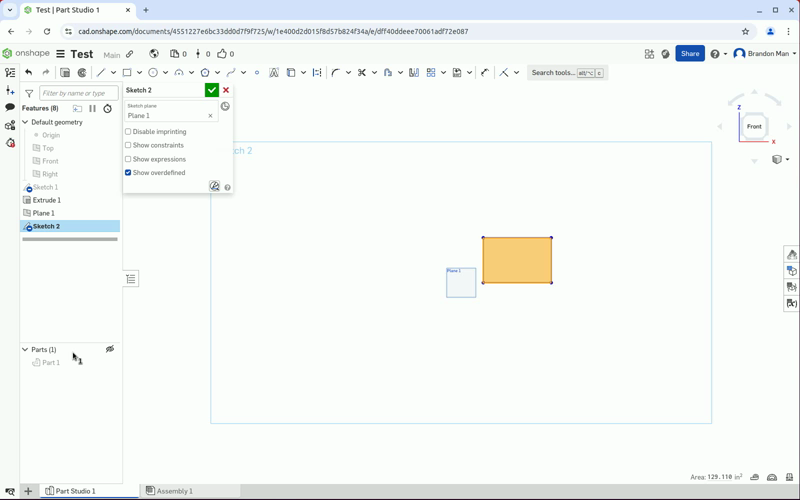
key(shift+y)
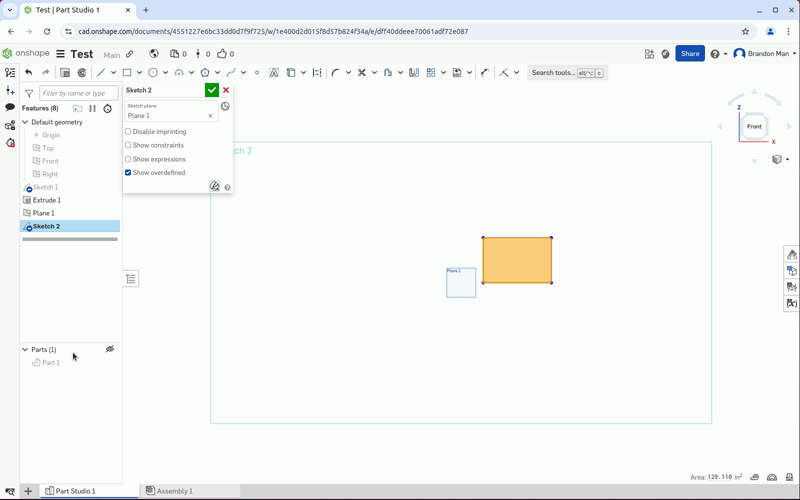
key(shift+e)
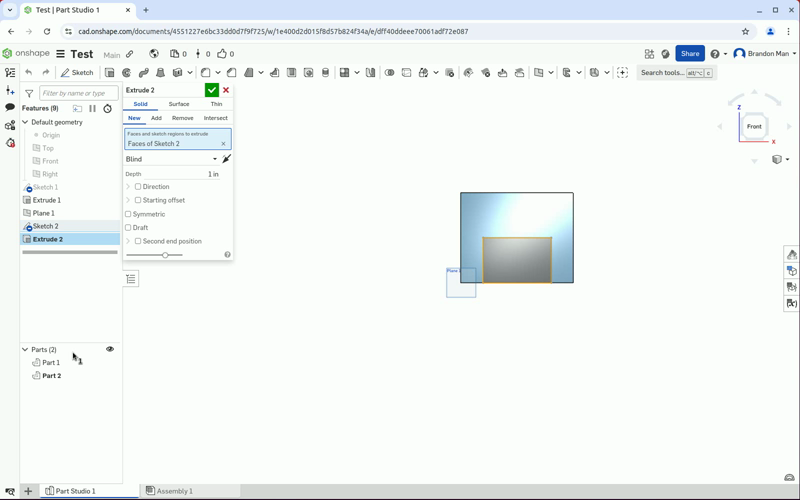
mouse_move(143, 106)
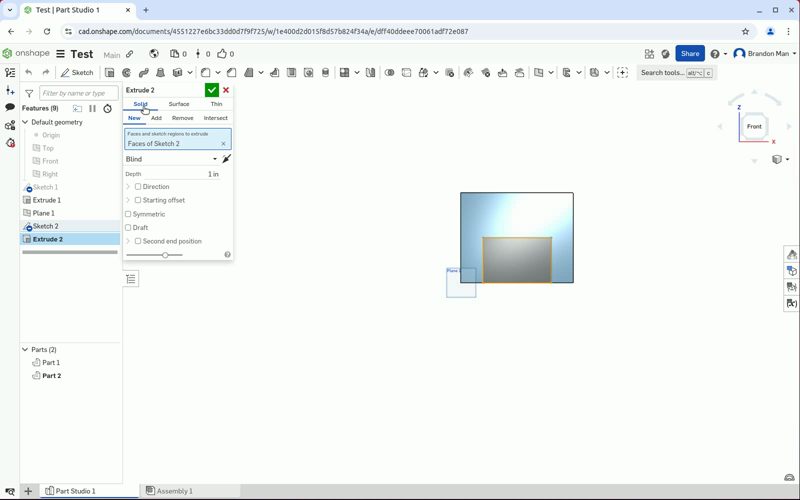
click(143, 106)
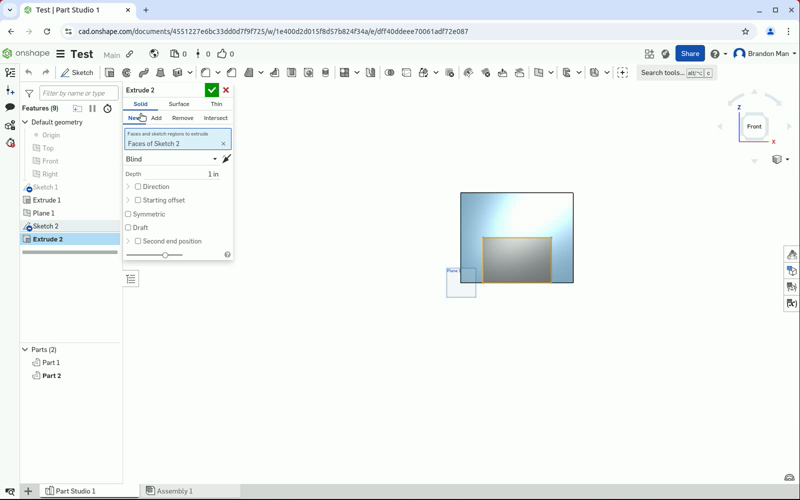
mouse_move(137, 120)
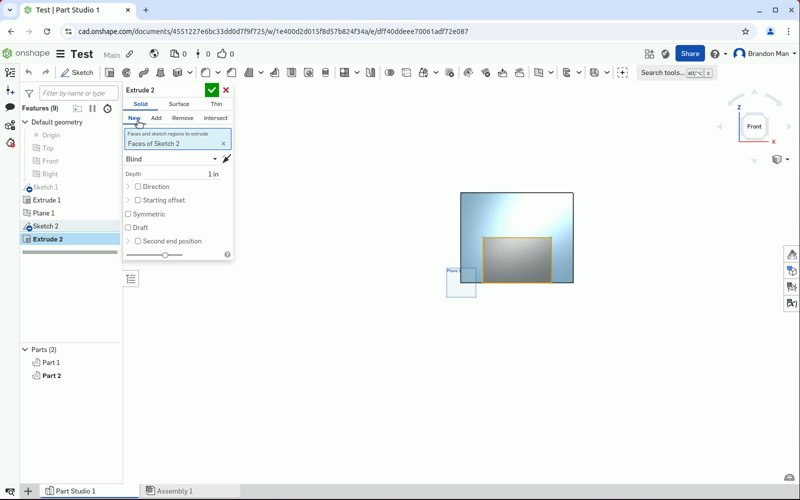
click(137, 120)
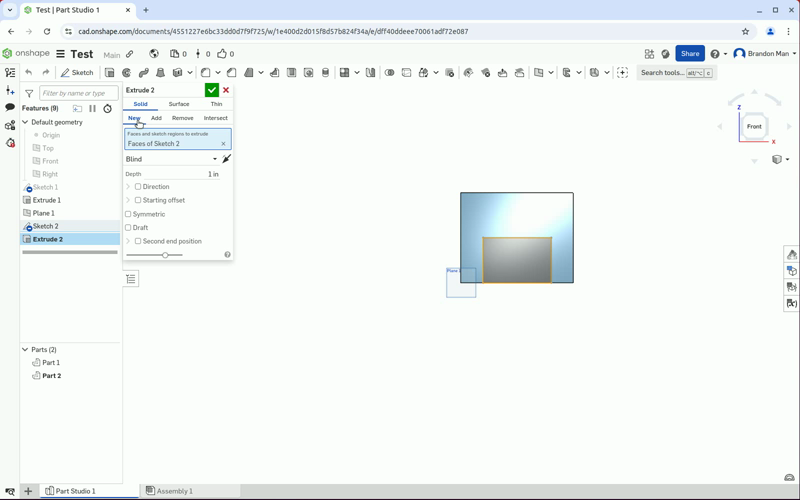
key(tab, 4)
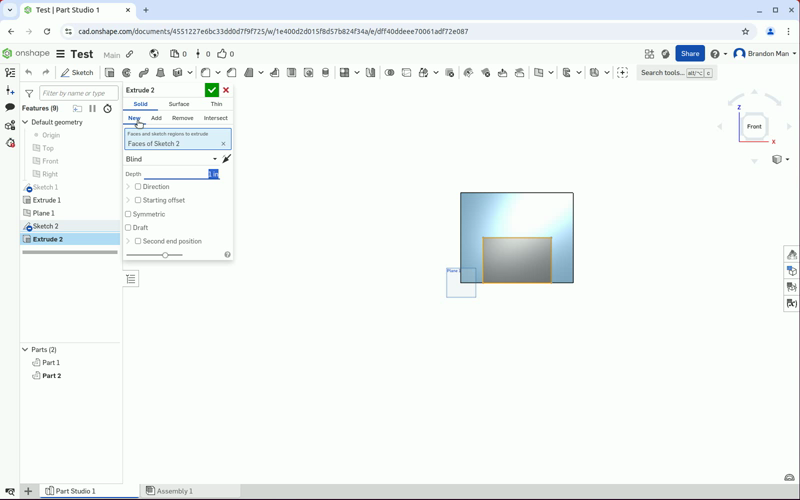
text(9.147)
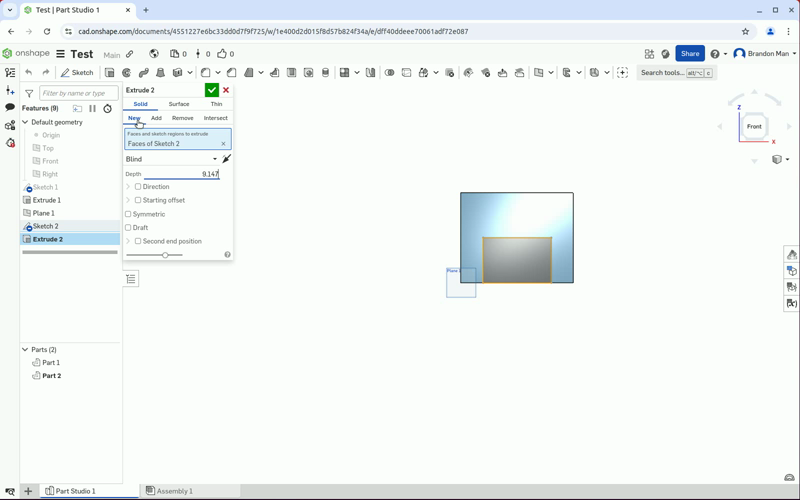
key(enter)
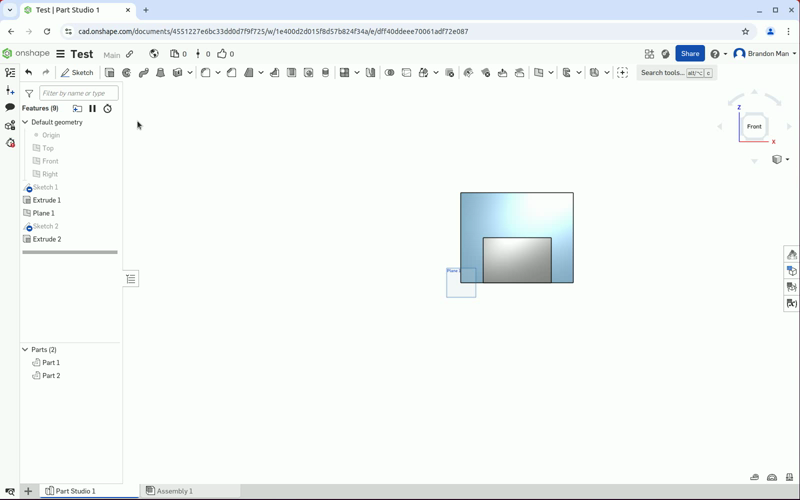
key(shift+h)
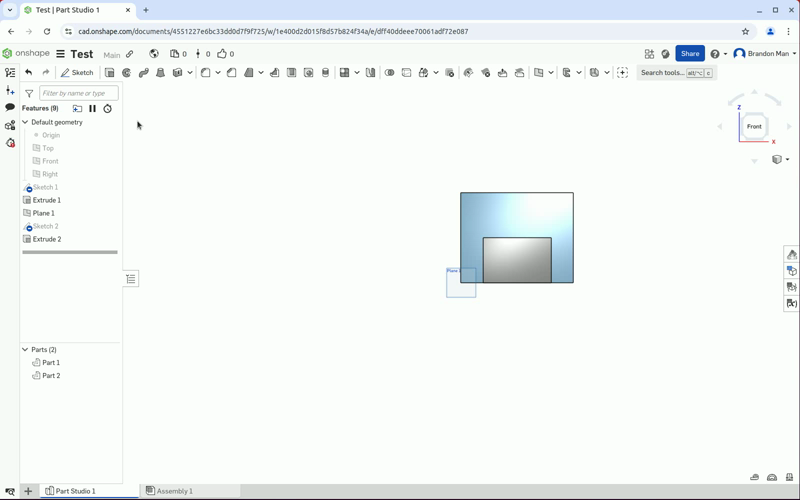
key(shift+h)
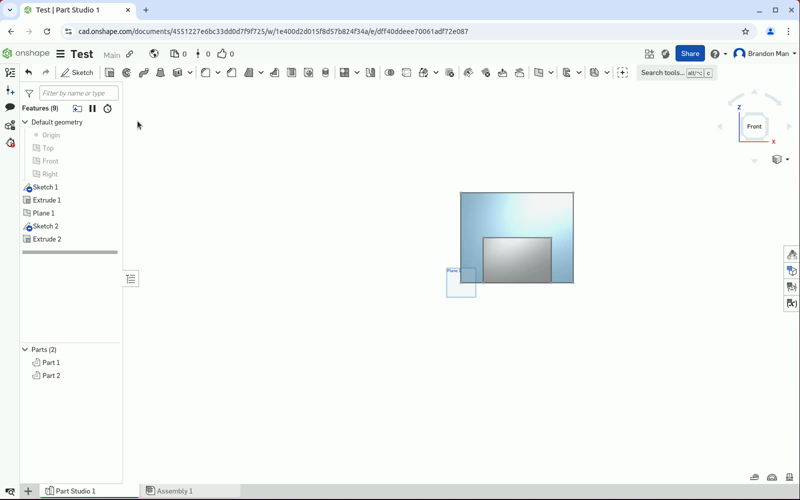
key(shift+7)
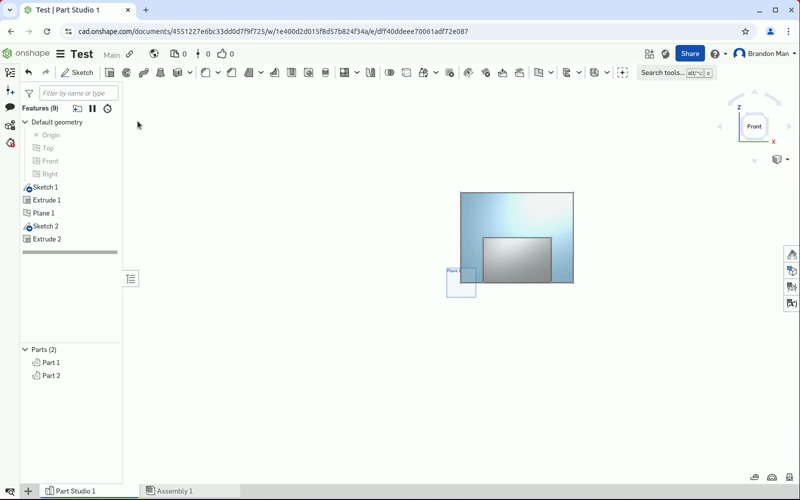
key(left, 2)
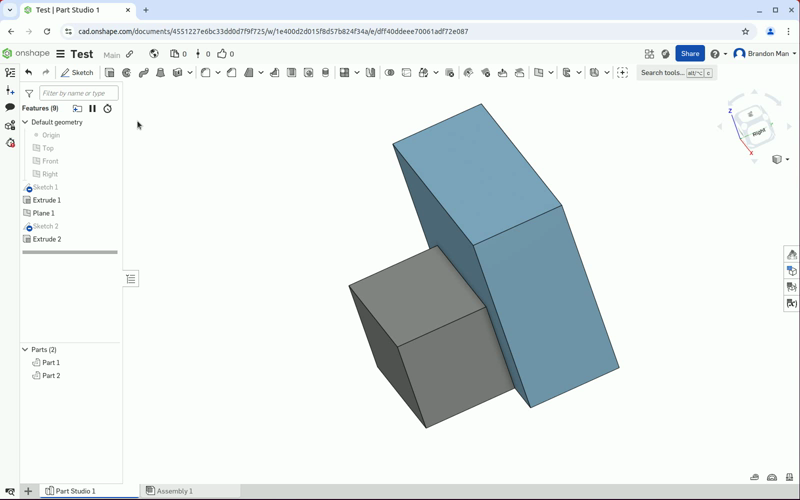
key(down, 2)
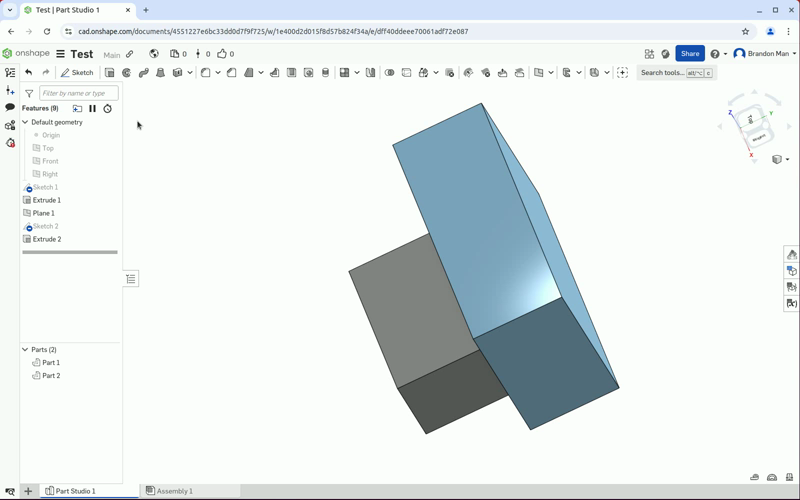
key(up, 2)
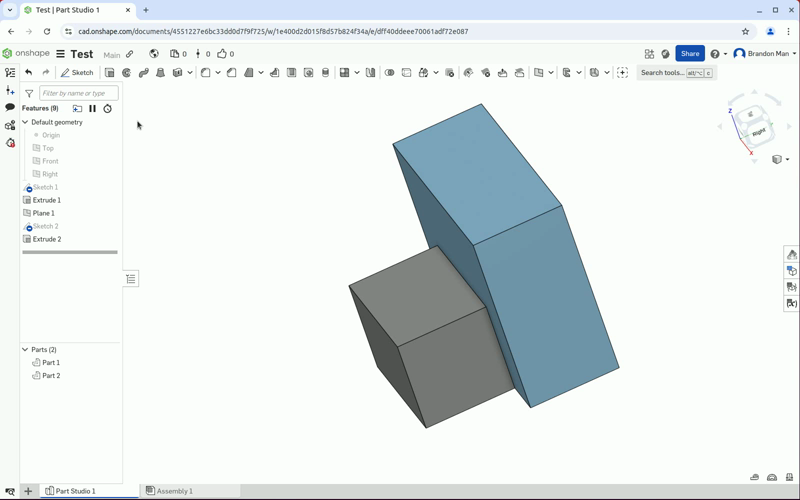
key(right, 2)
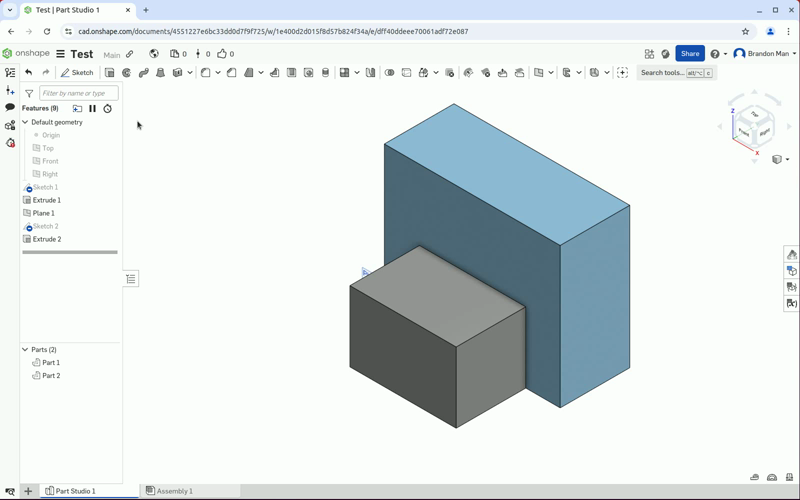
mouse_move(73, 189)
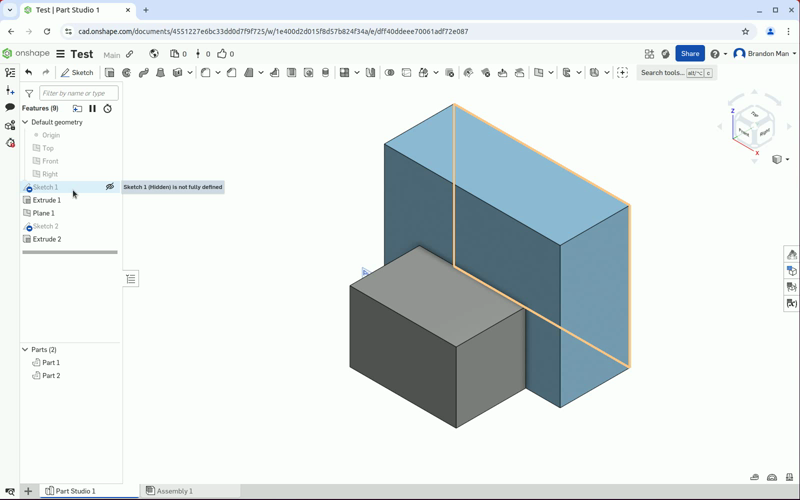
click(73, 189)